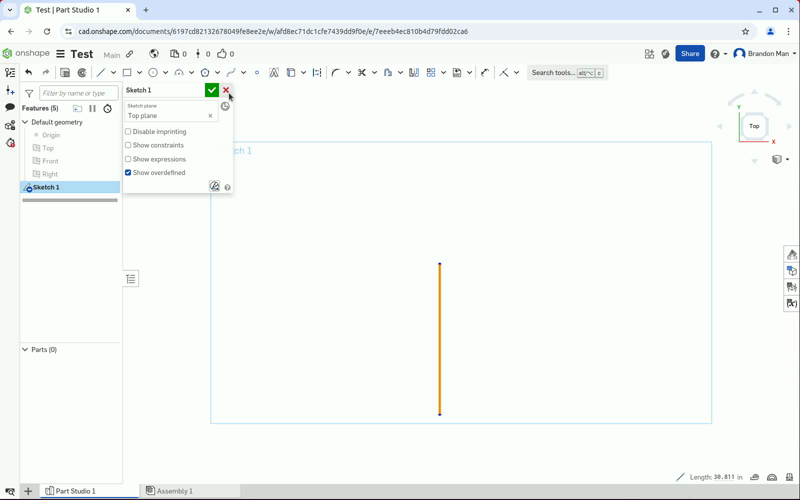
key(shift+h)
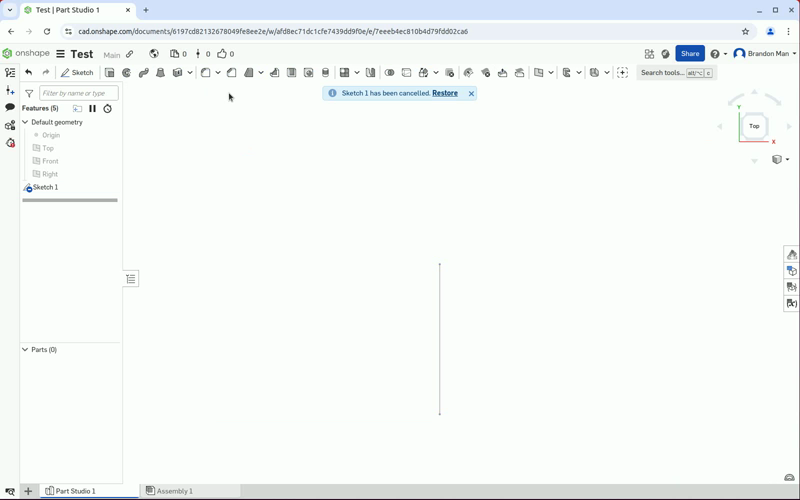
key(shift+s)
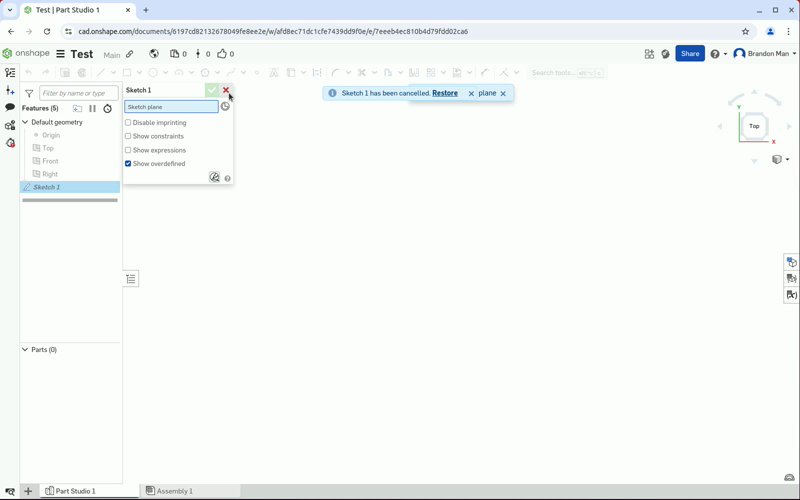
mouse_move(73, 150)
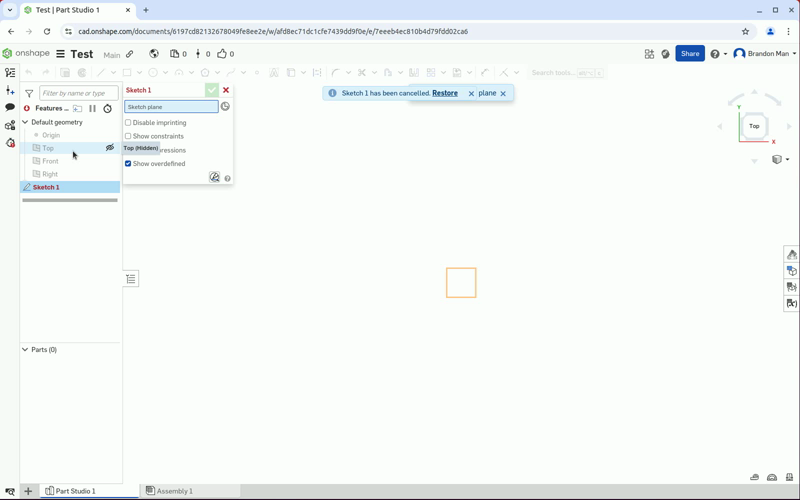
click(73, 150)
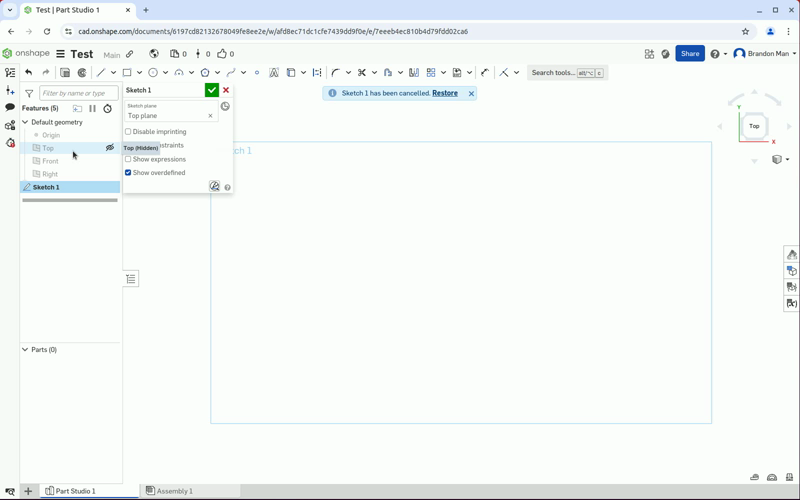
mouse_move(73, 352)
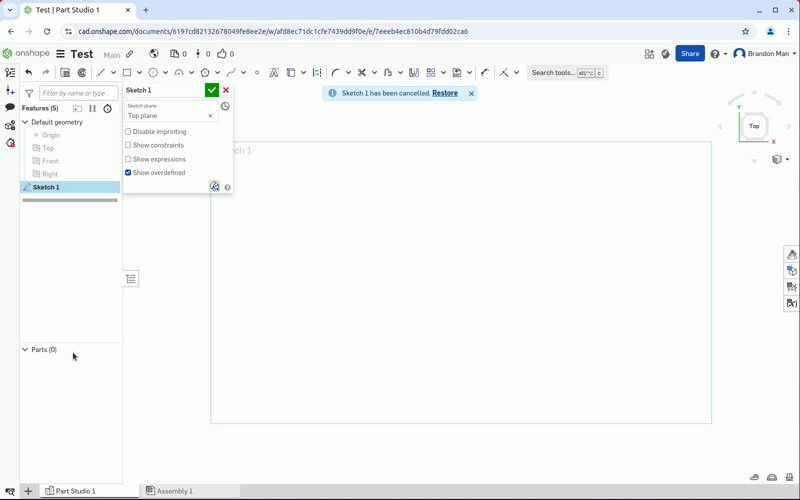
key(y)
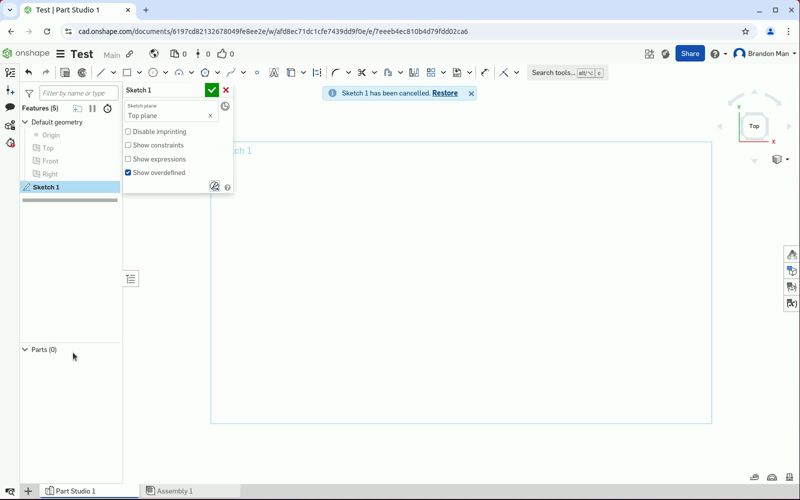
key(l)
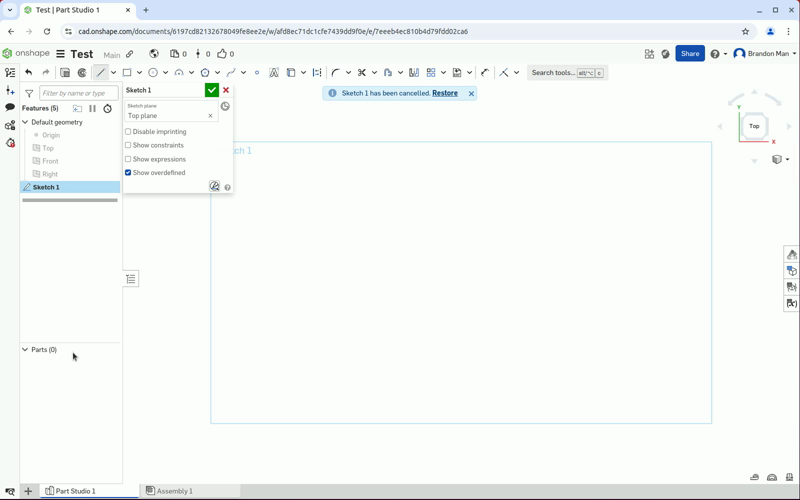
key_down(shift)
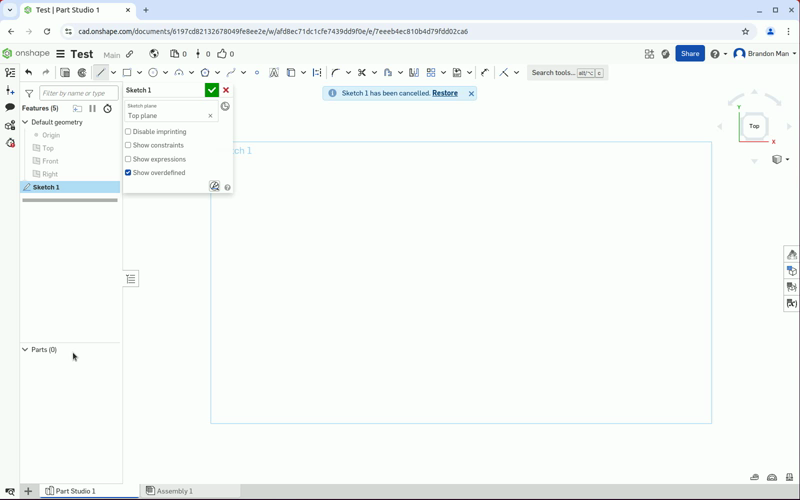
mouse_move(389, 314)
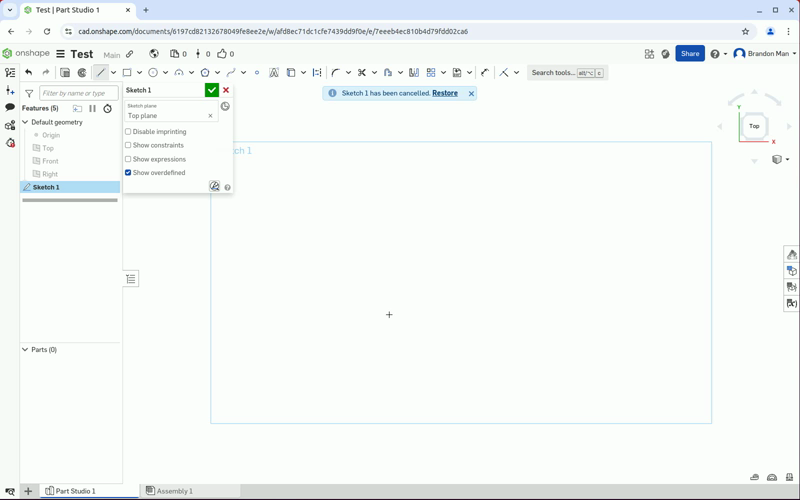
click(389, 314)
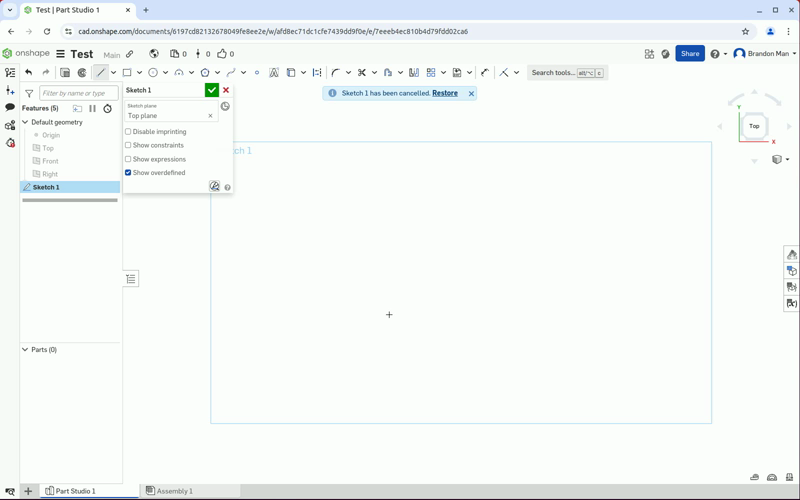
key_up(shift)
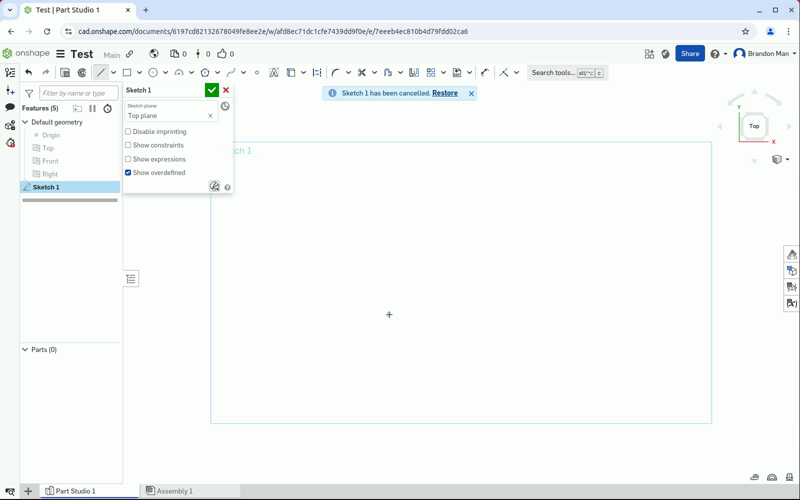
key_down(shift)
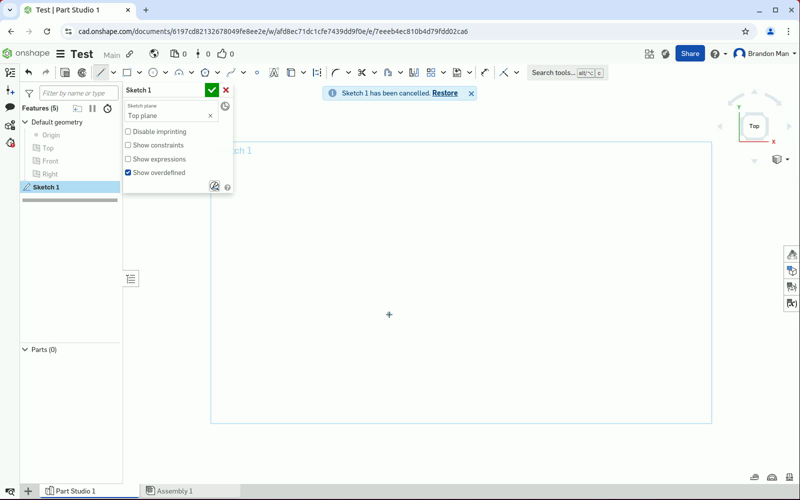
mouse_move(531, 314)
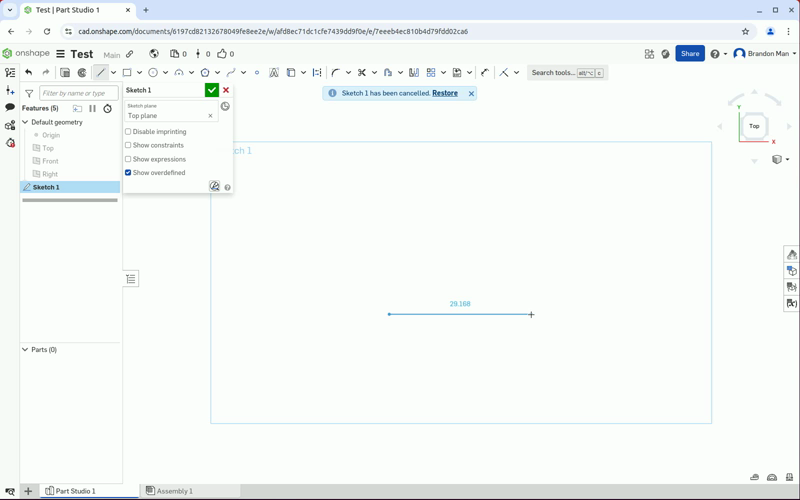
click(531, 314)
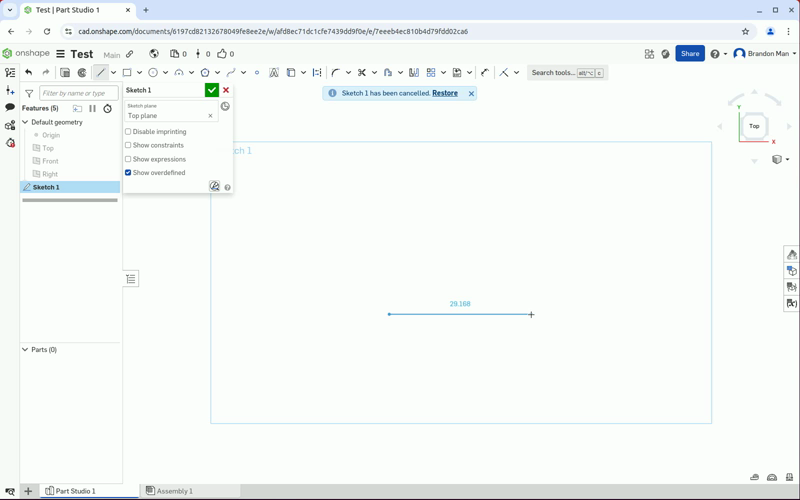
key_up(shift)
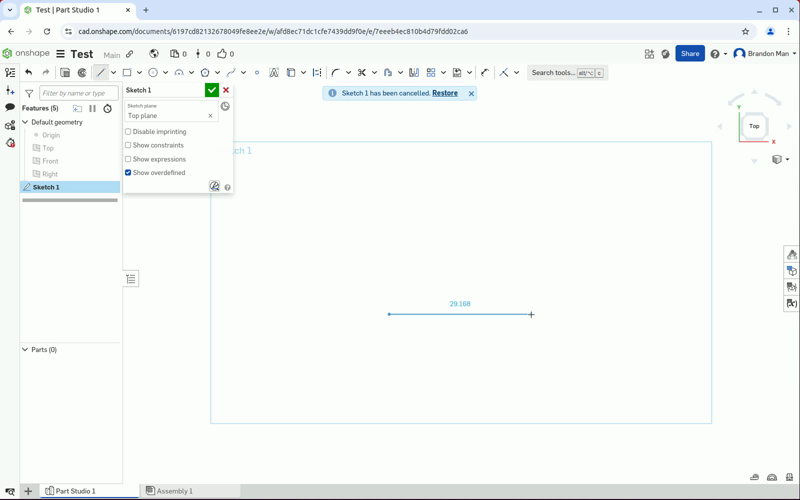
key(esc)
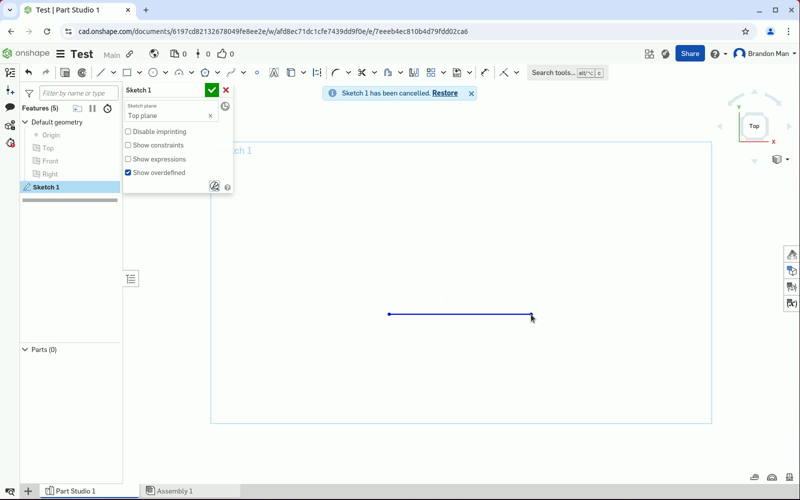
key(a)
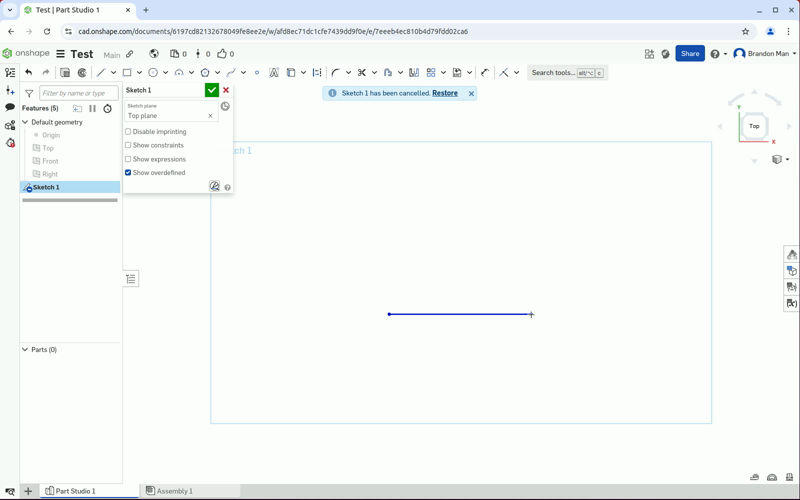
mouse_move(531, 314)
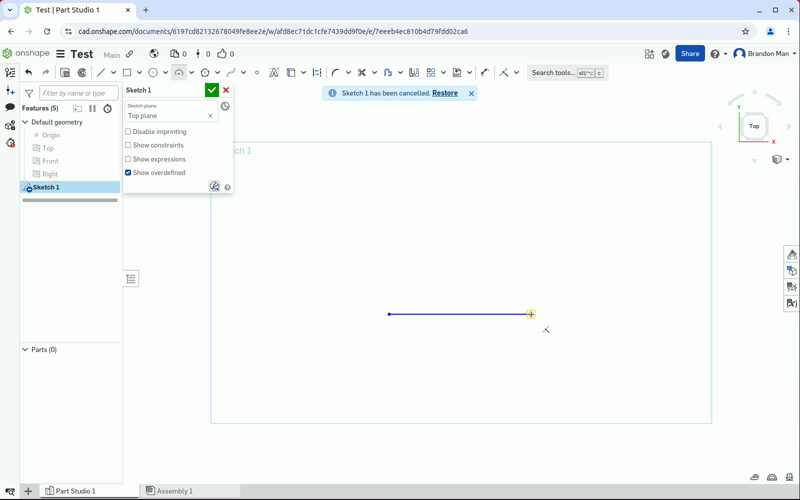
click(531, 314)
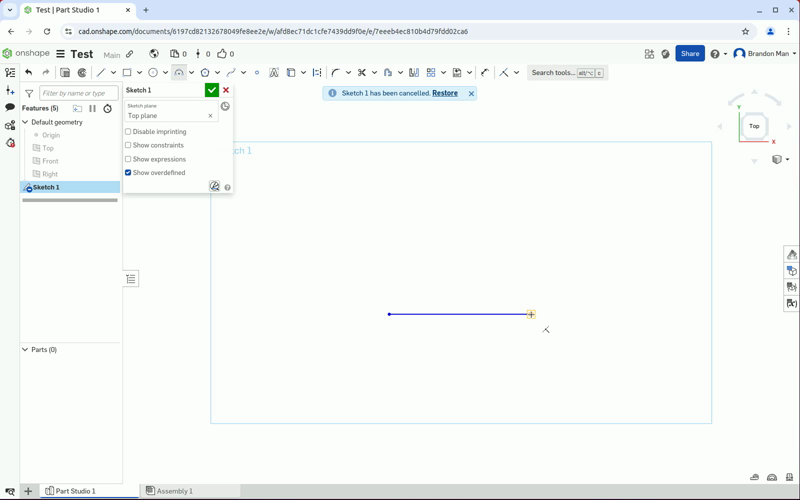
key_down(shift)
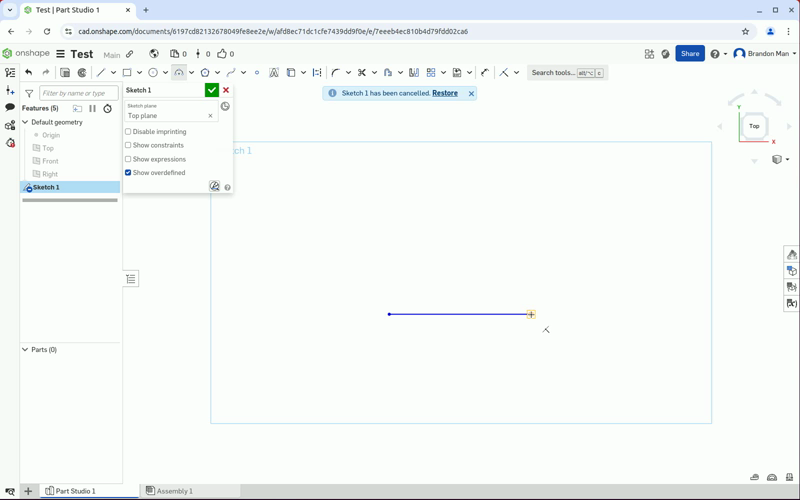
mouse_move(531, 250)
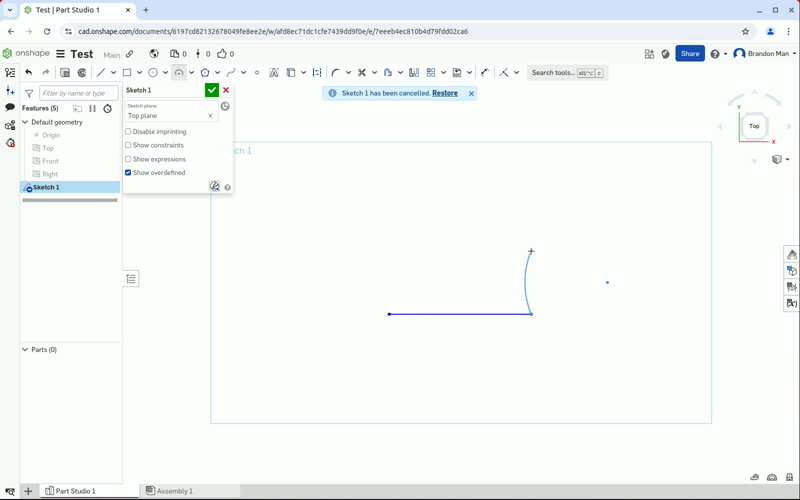
click(531, 250)
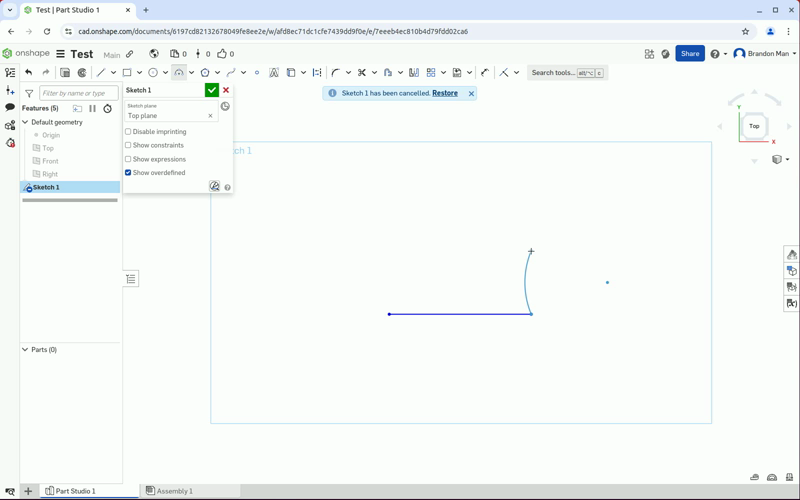
mouse_move(562, 282)
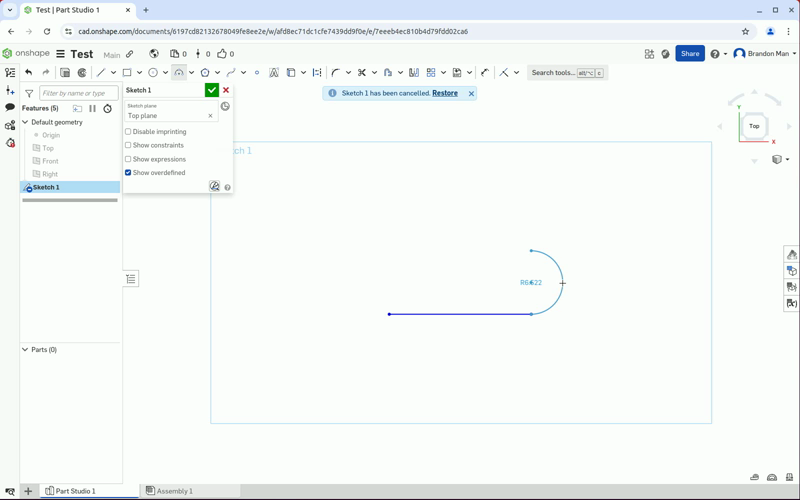
click(562, 282)
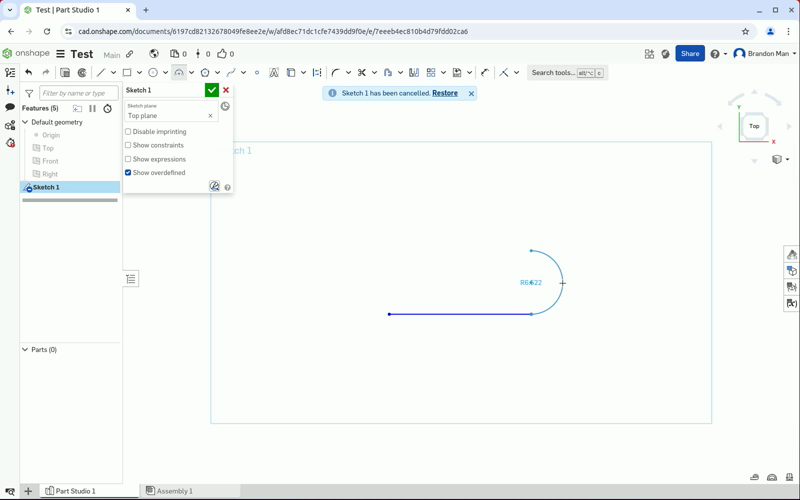
key_up(shift)
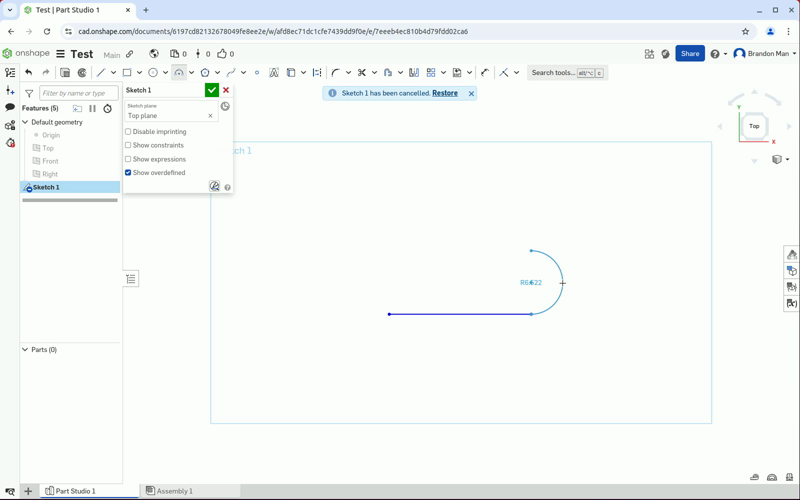
key(esc)
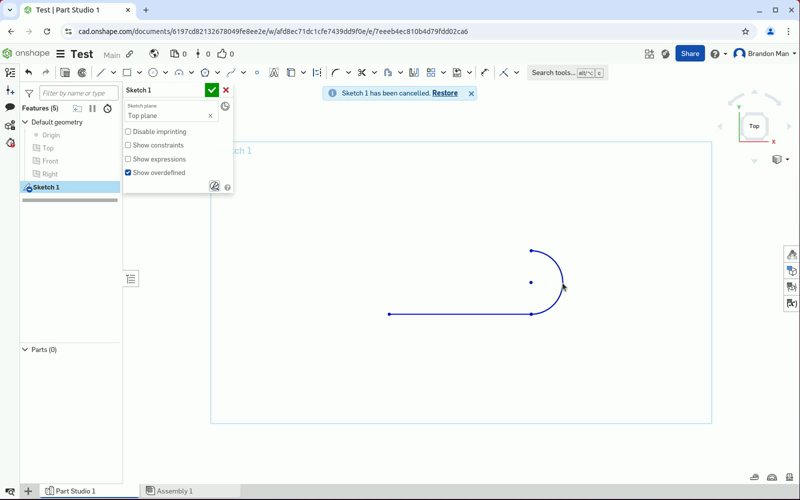
key(l)
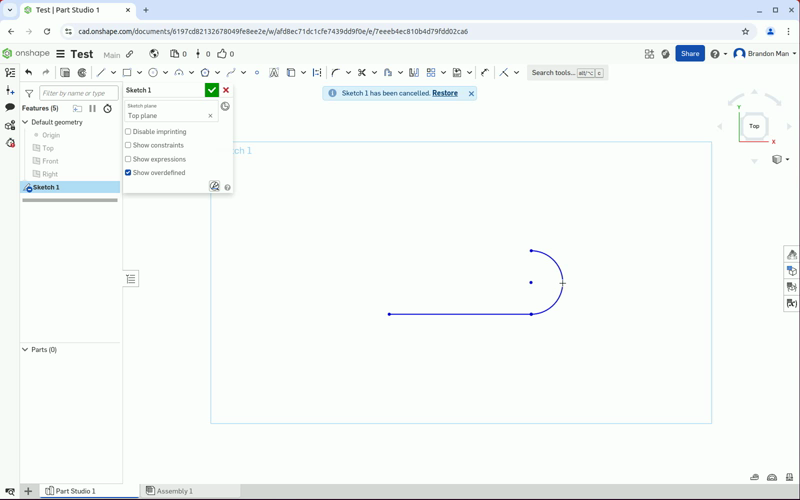
mouse_move(531, 250)
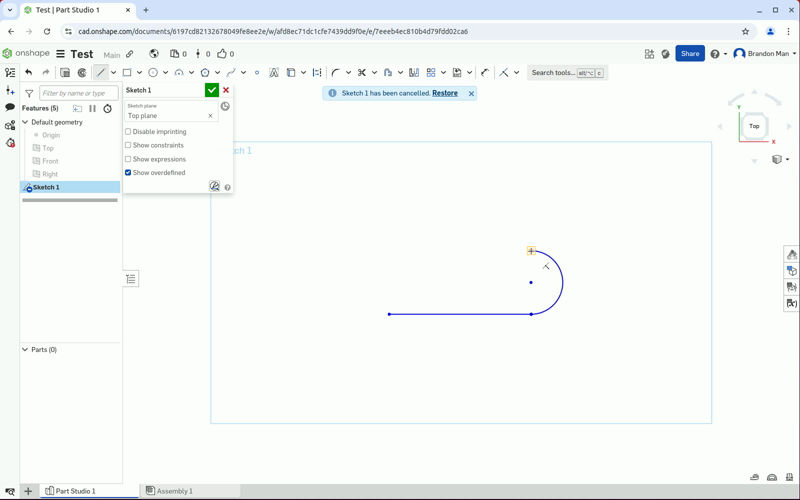
click(531, 250)
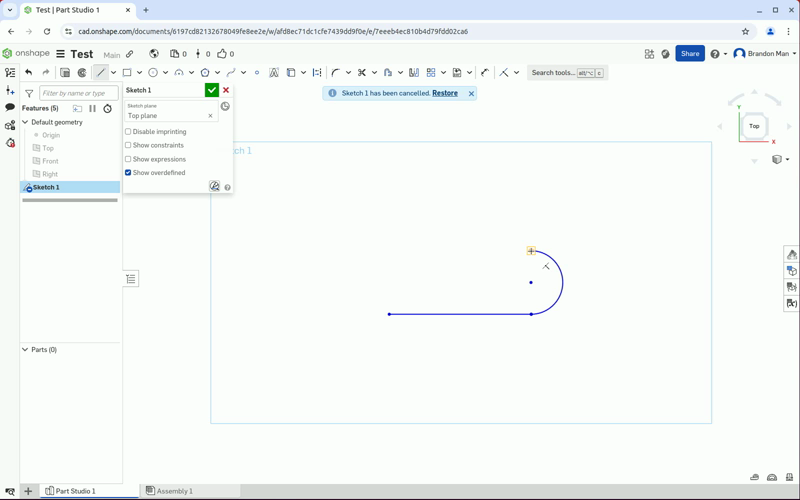
key_down(shift)
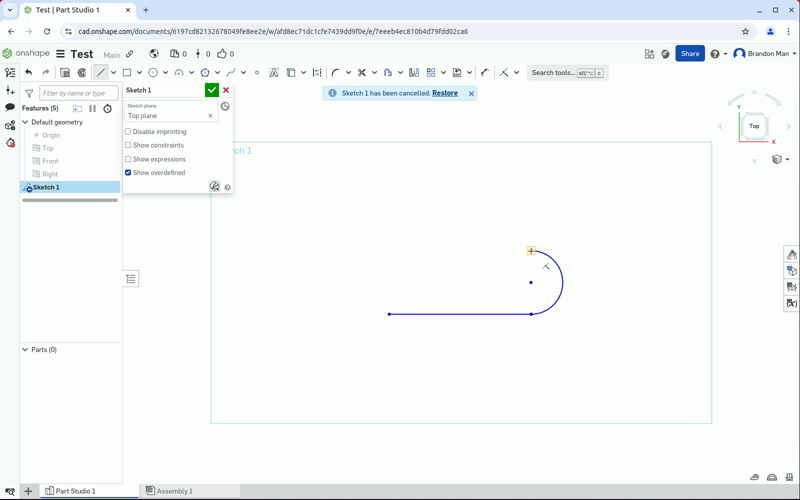
mouse_move(389, 250)
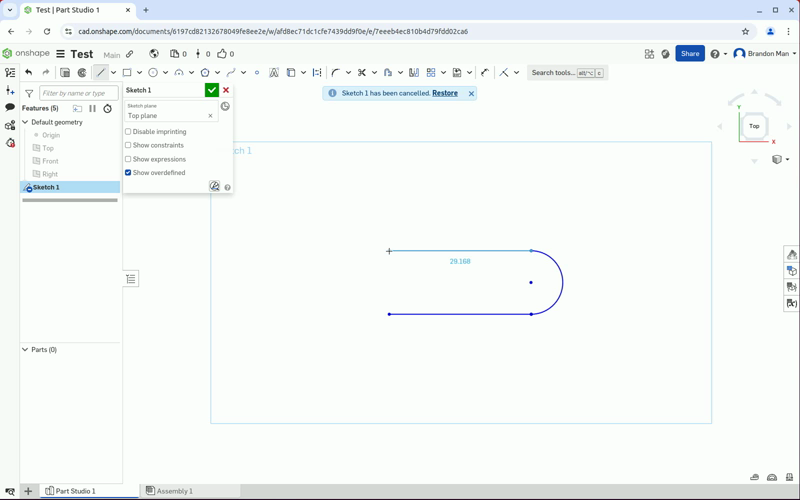
click(389, 250)
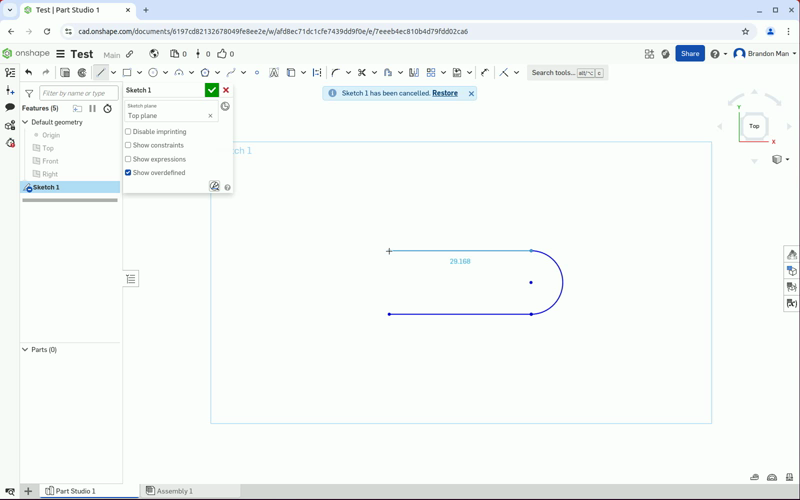
key_up(shift)
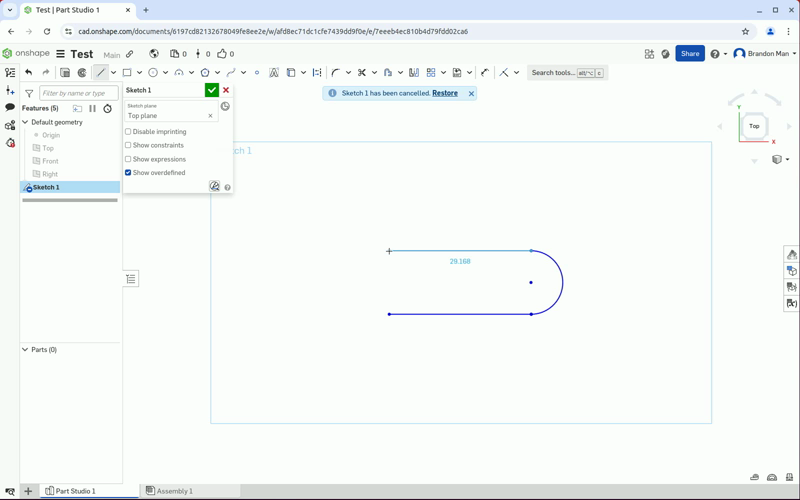
key_down(shift)
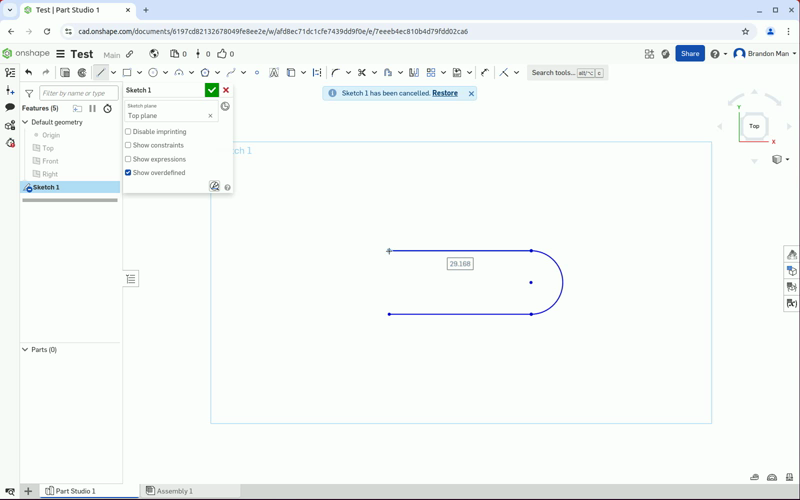
mouse_move(389, 314)
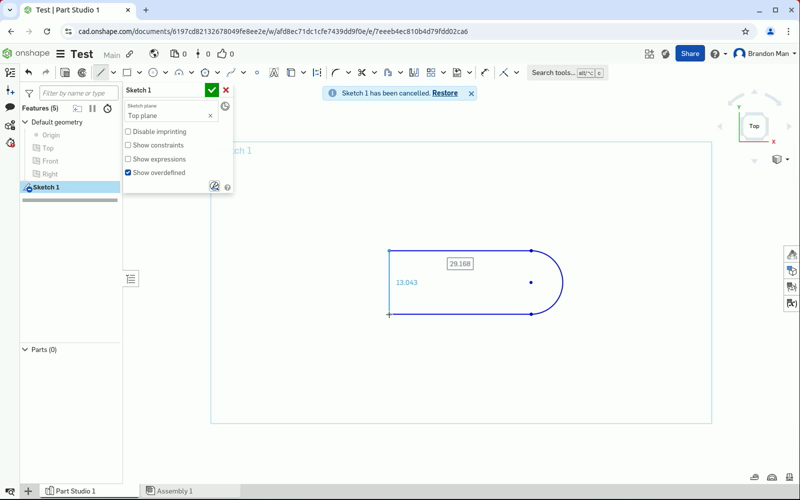
key_up(shift)
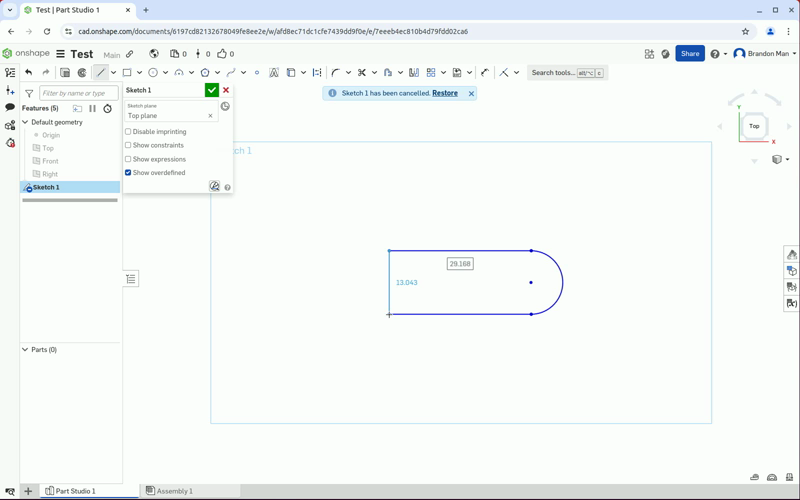
click(389, 314)
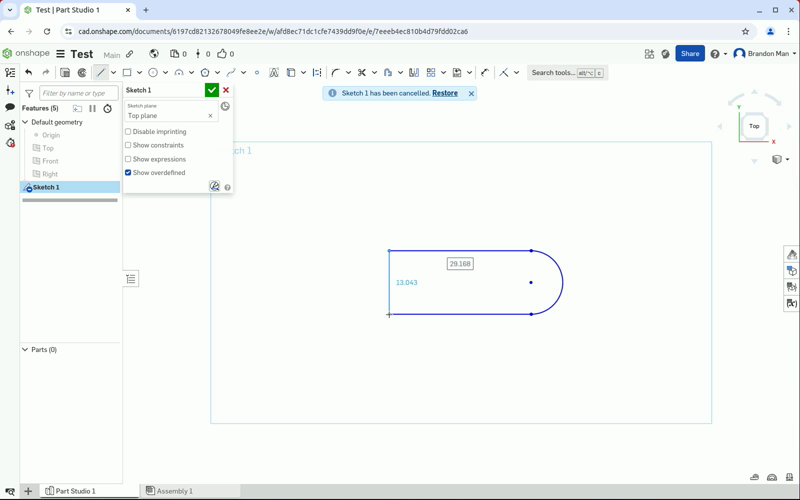
key(esc)
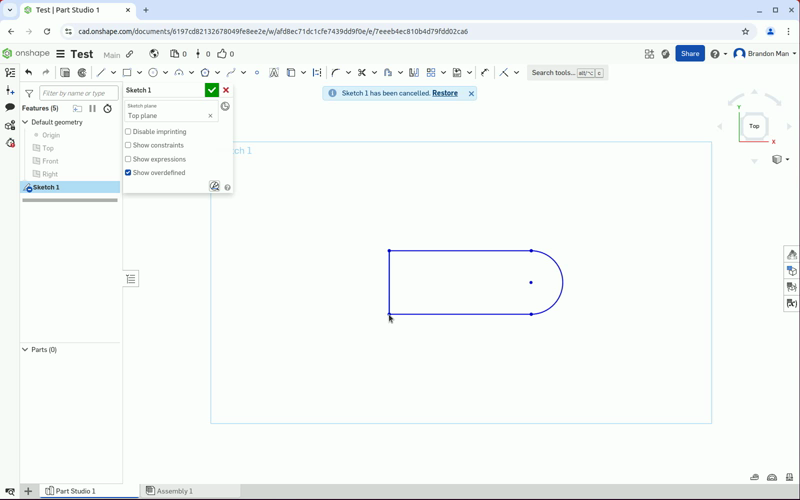
key(l)
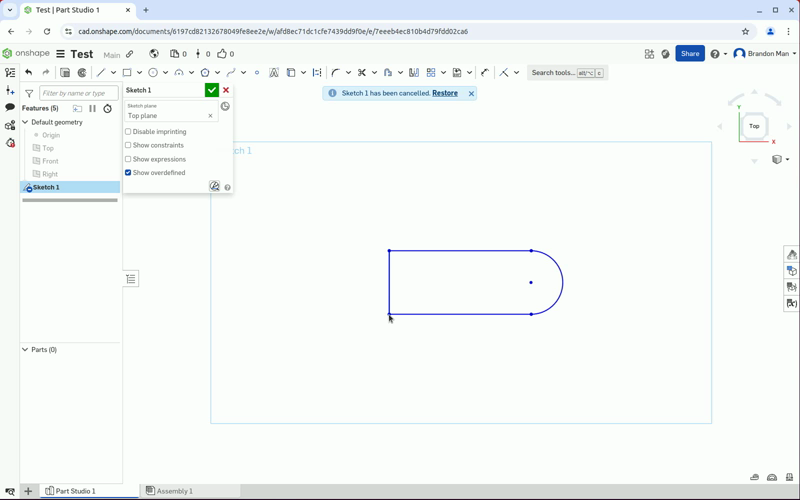
key_down(shift)
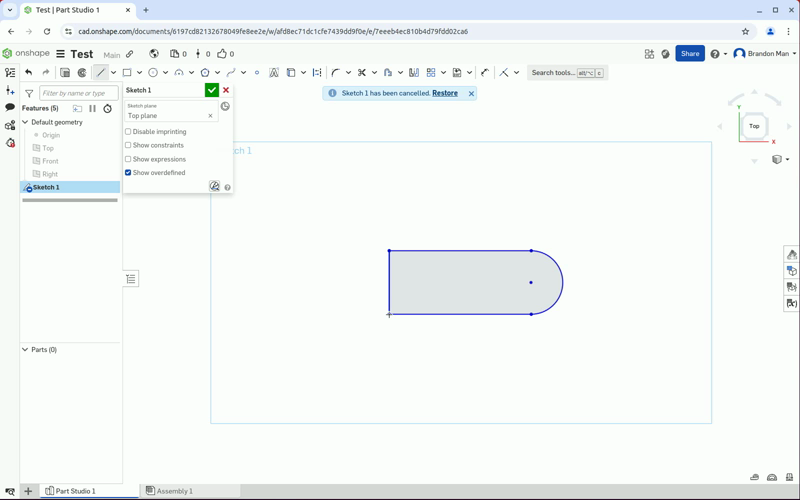
mouse_move(460, 291)
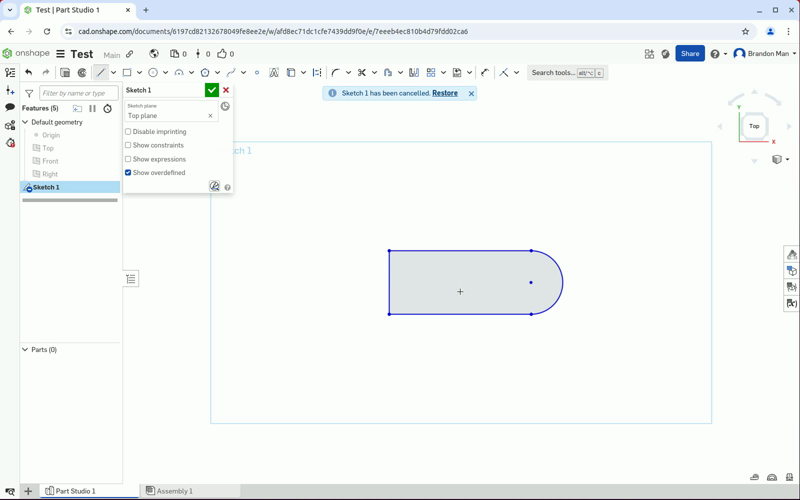
click(460, 291)
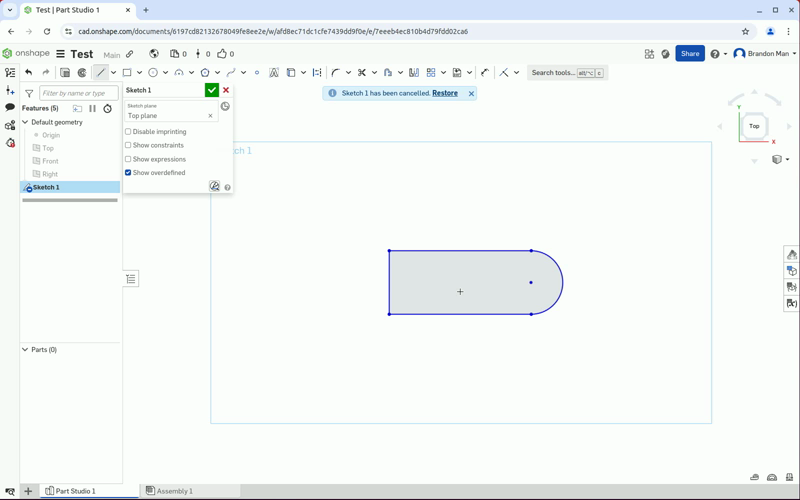
key_up(shift)
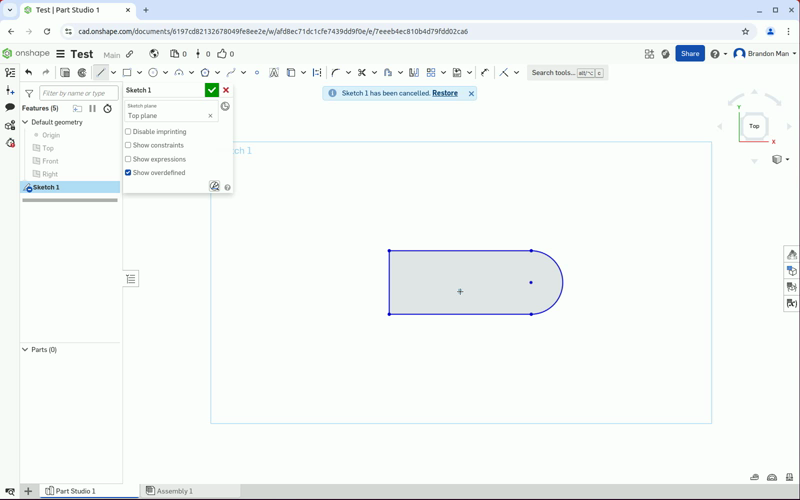
key_down(shift)
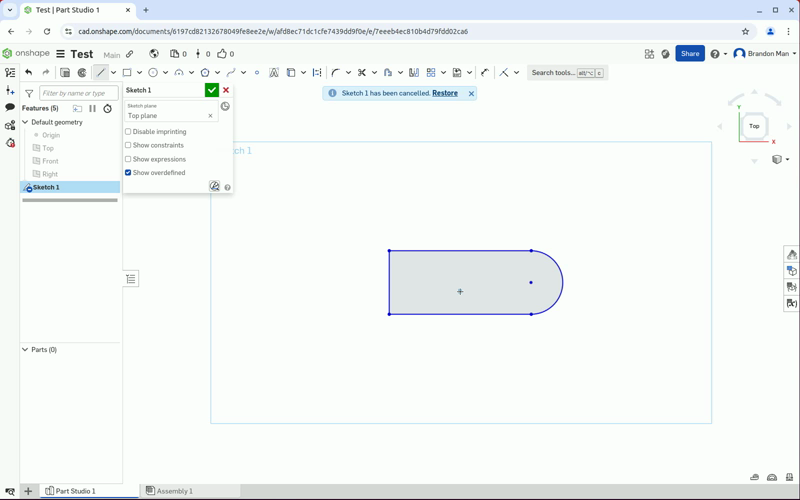
mouse_move(531, 291)
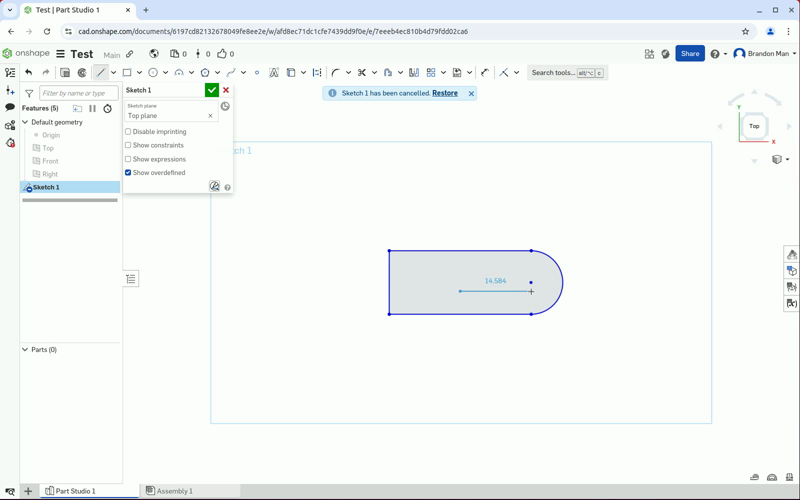
click(531, 291)
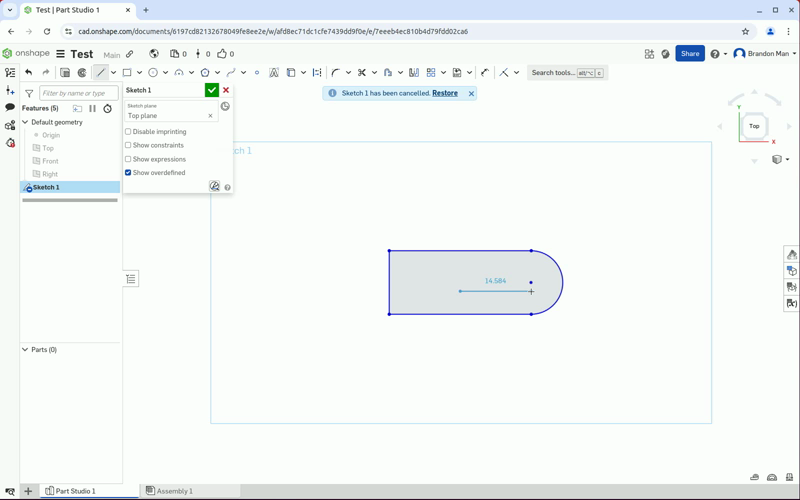
key_up(shift)
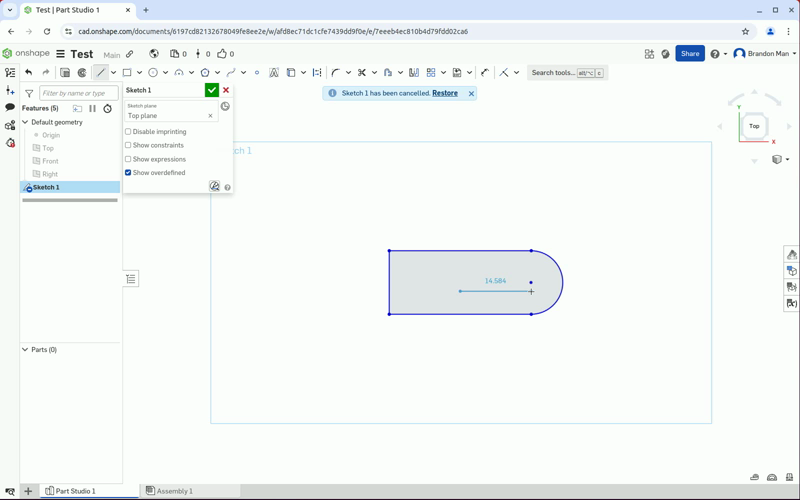
key(esc)
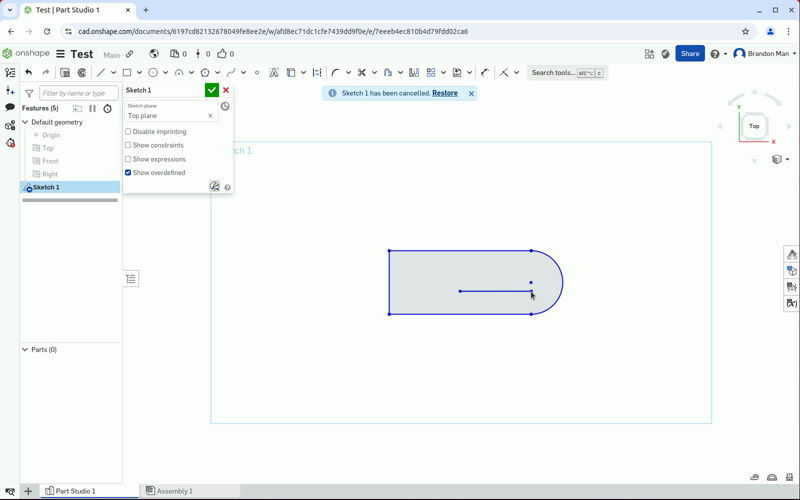
key(a)
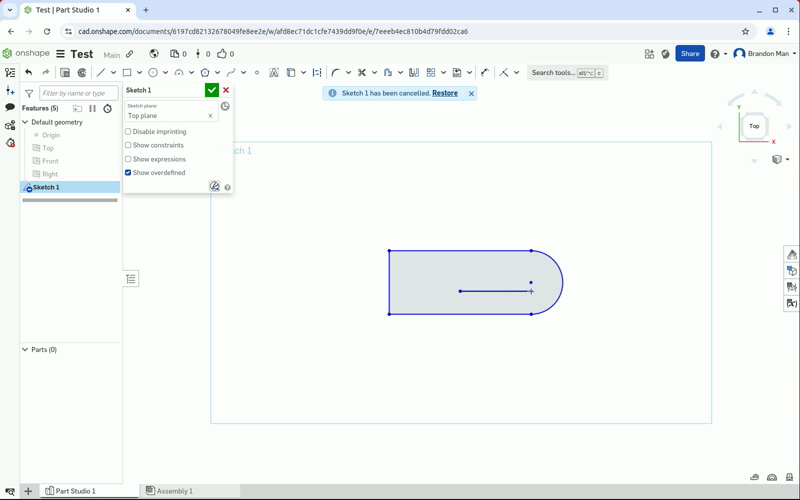
mouse_move(531, 291)
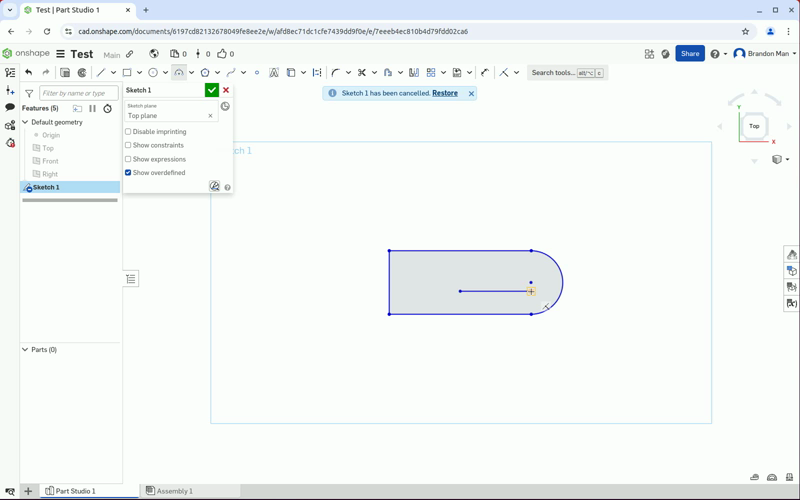
click(531, 291)
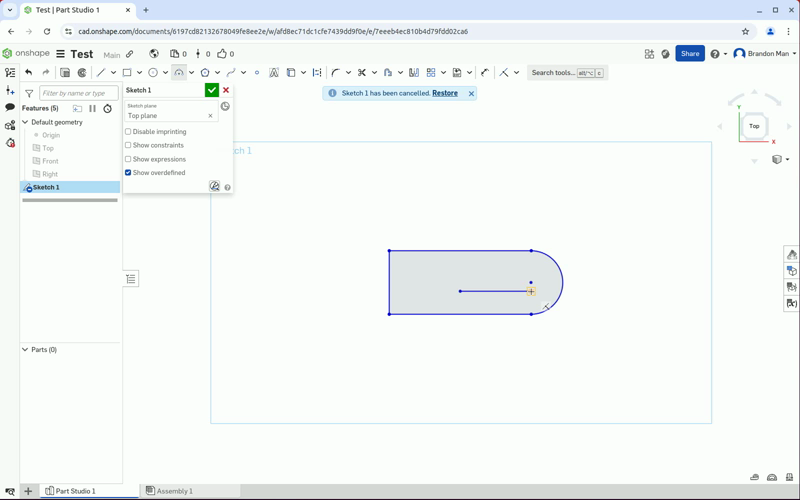
key_down(shift)
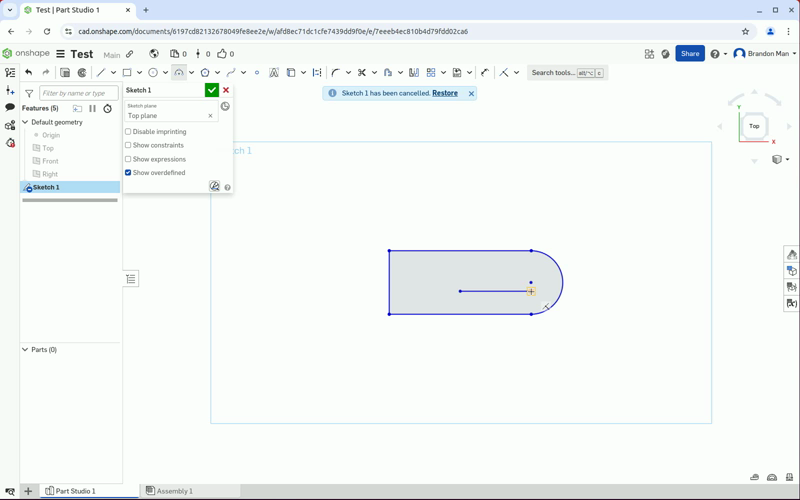
mouse_move(531, 274)
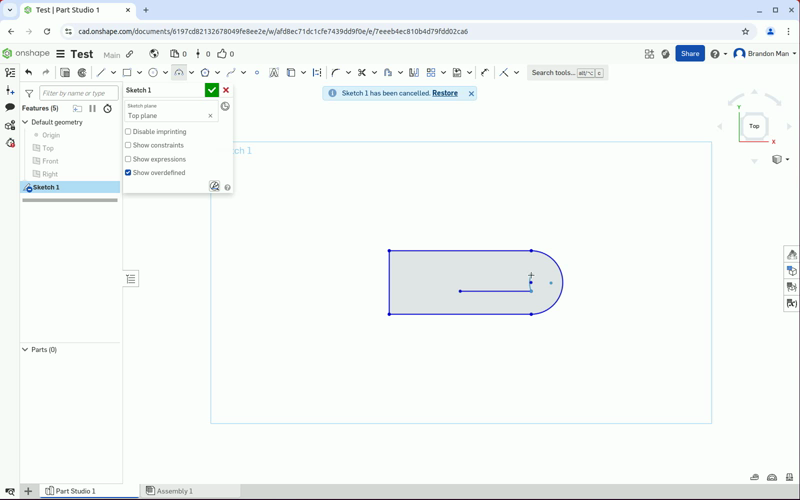
click(531, 274)
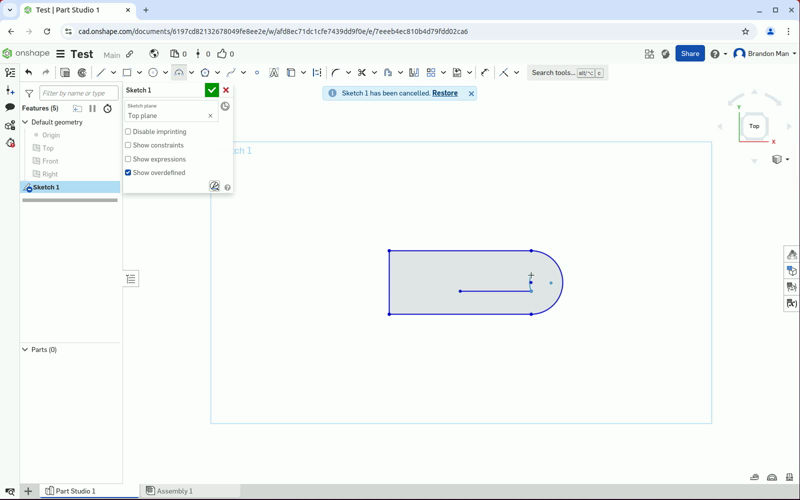
mouse_move(539, 282)
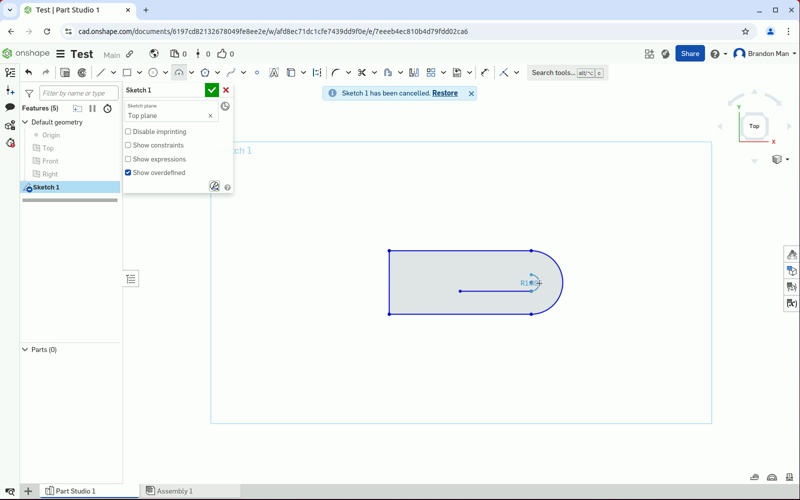
click(539, 282)
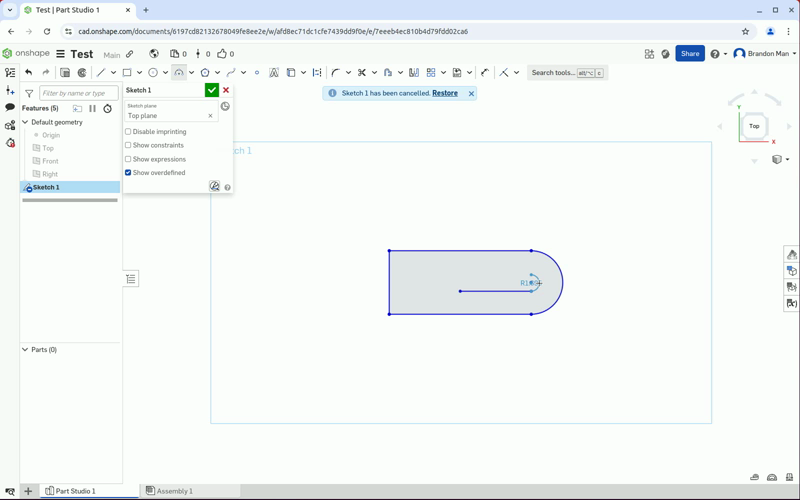
key_up(shift)
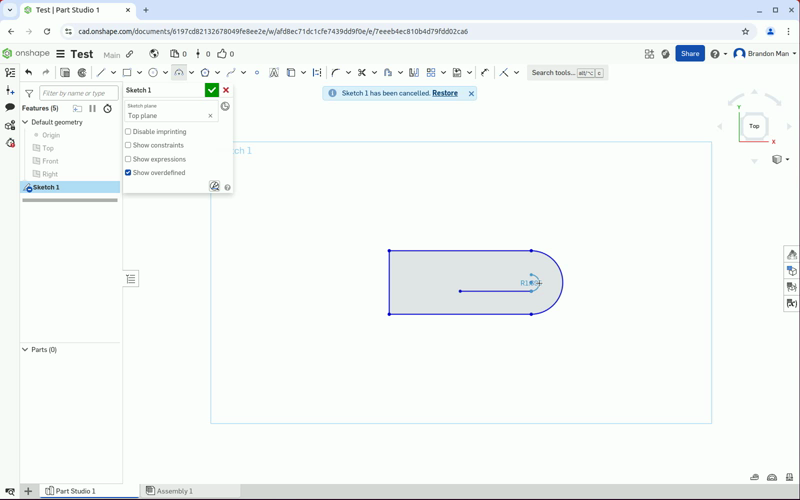
key(esc)
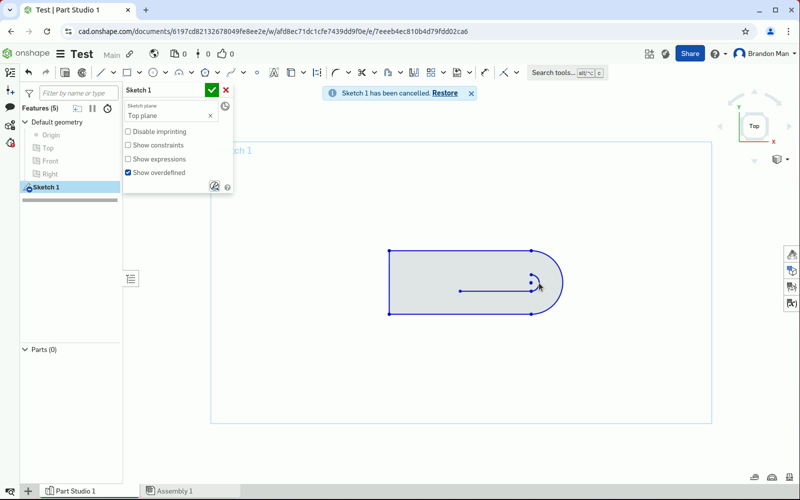
key(l)
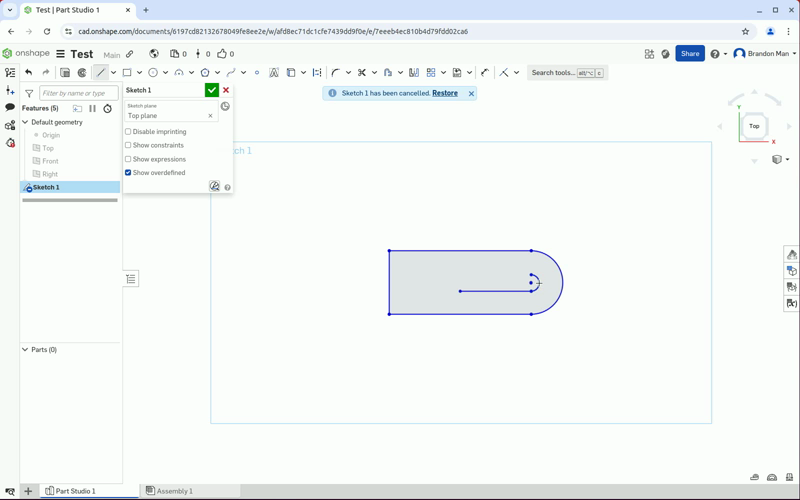
mouse_move(531, 274)
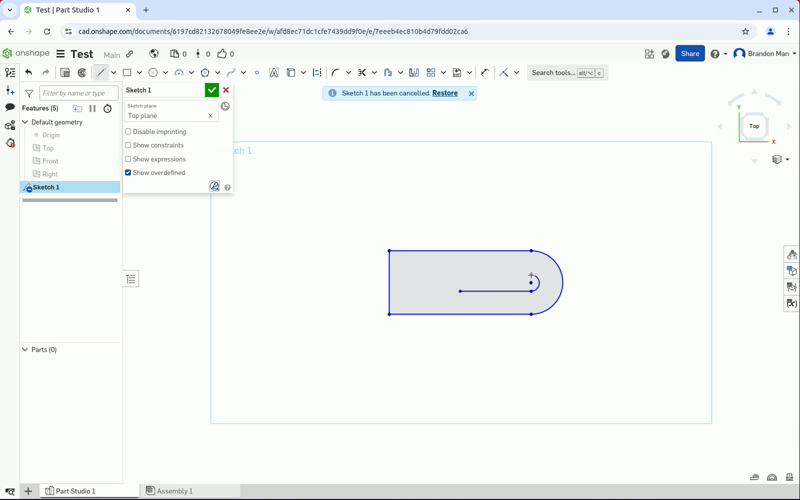
click(531, 274)
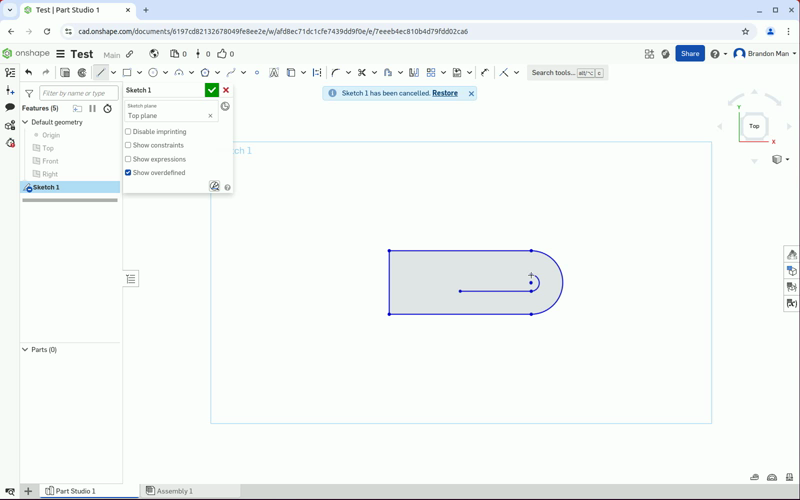
key_down(shift)
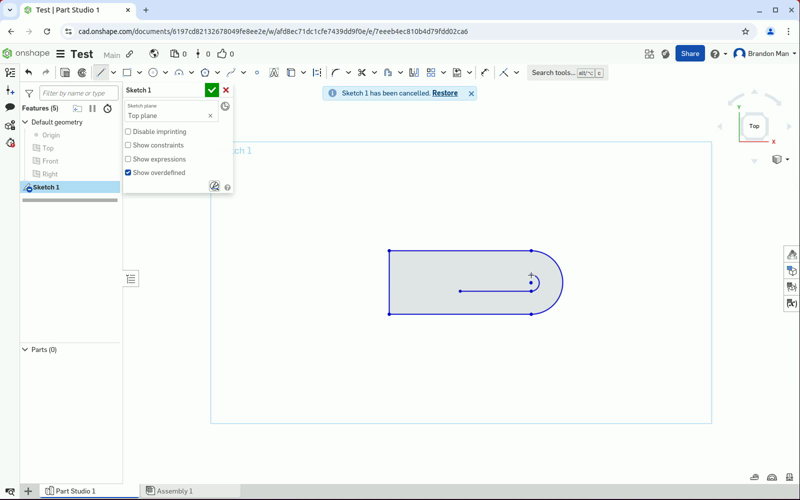
mouse_move(460, 274)
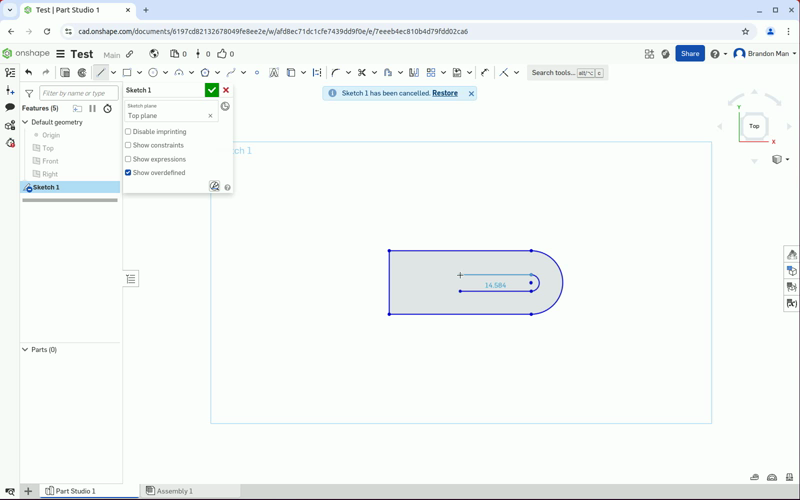
click(460, 274)
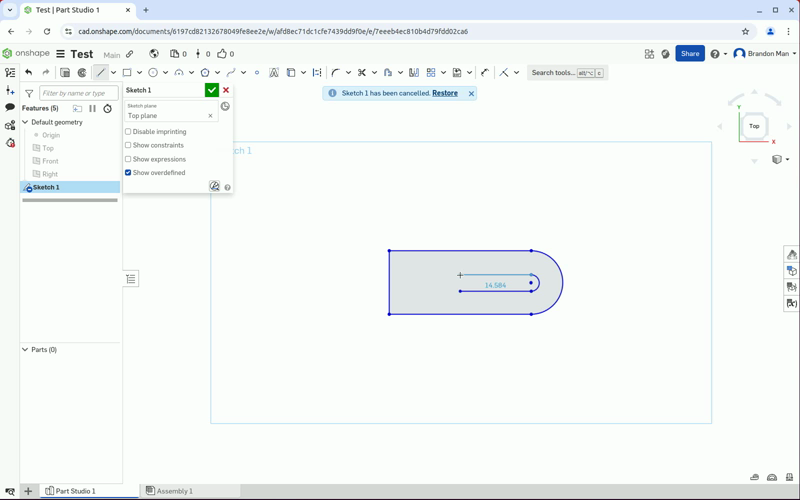
key_up(shift)
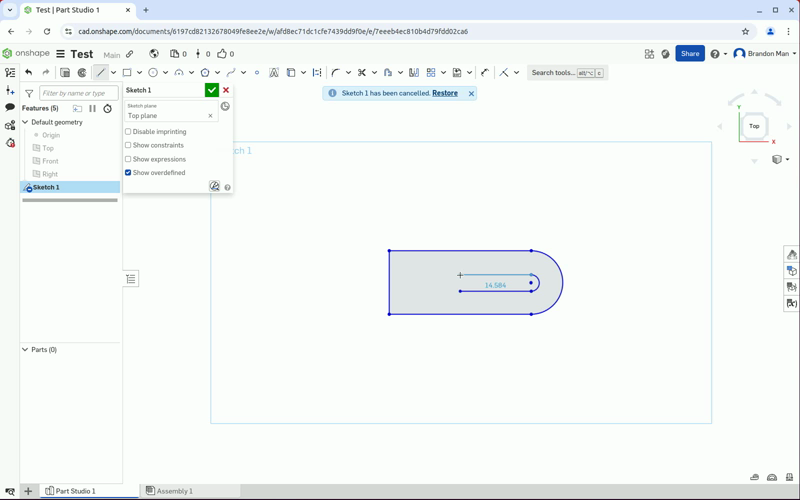
key(esc)
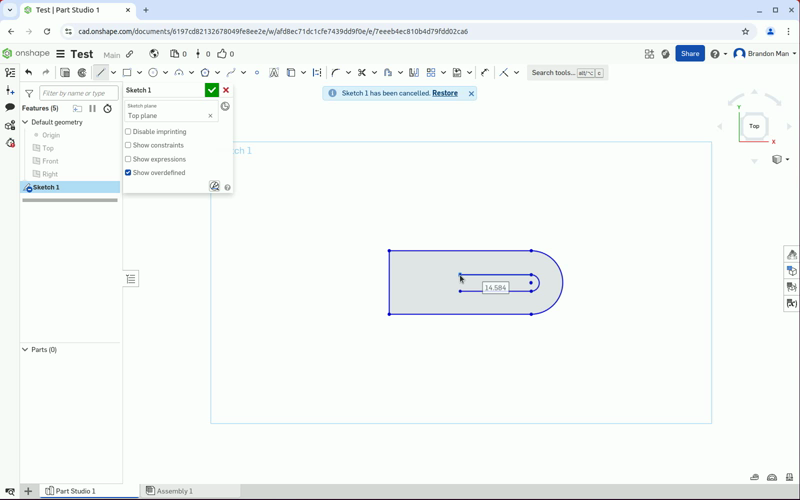
key(a)
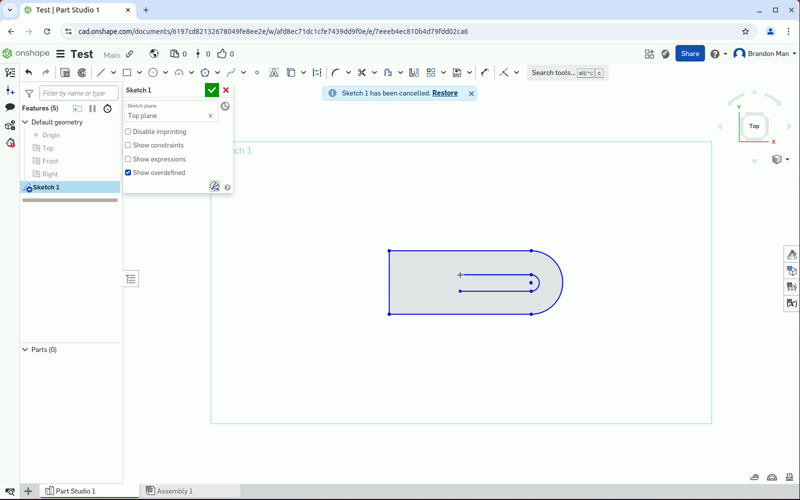
mouse_move(460, 274)
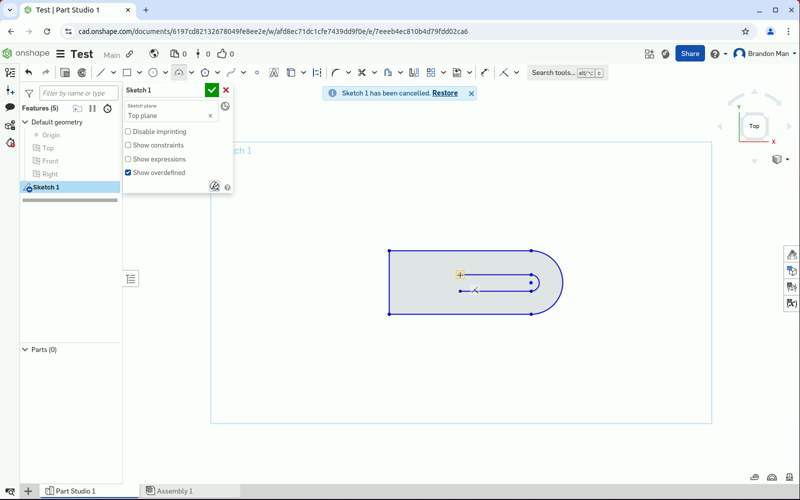
click(460, 274)
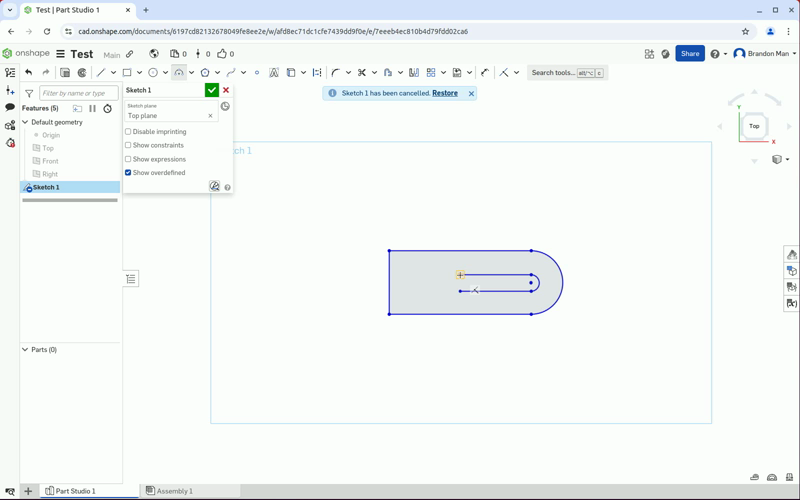
mouse_move(460, 291)
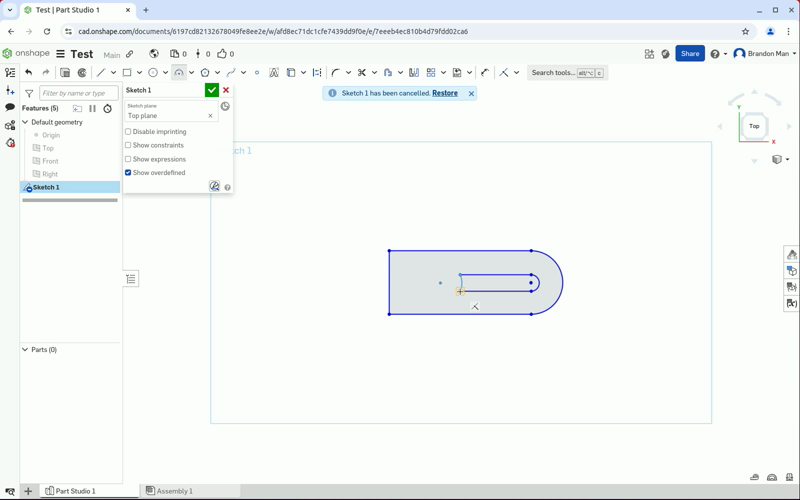
click(460, 291)
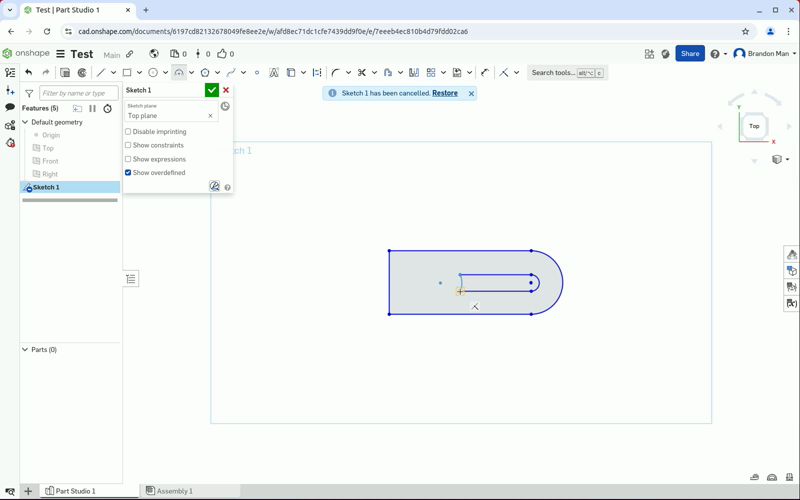
key_down(shift)
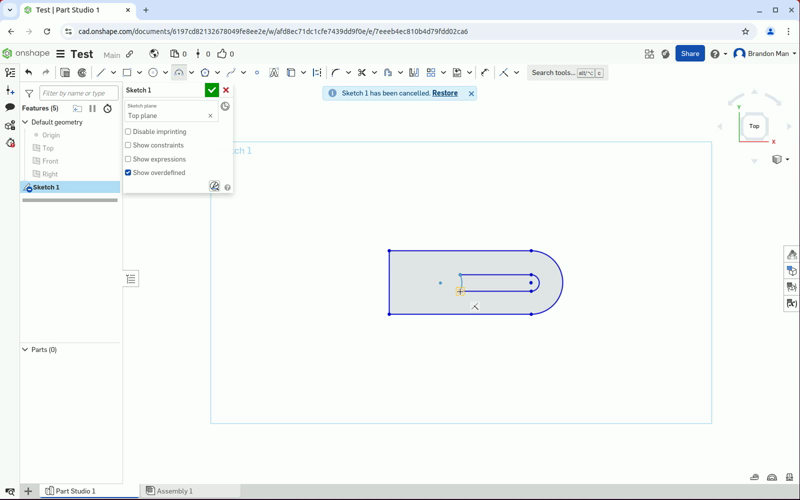
mouse_move(452, 282)
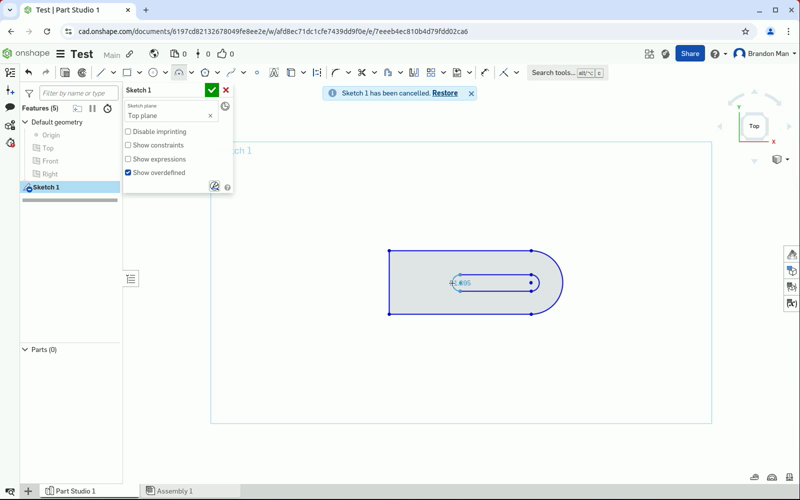
click(452, 282)
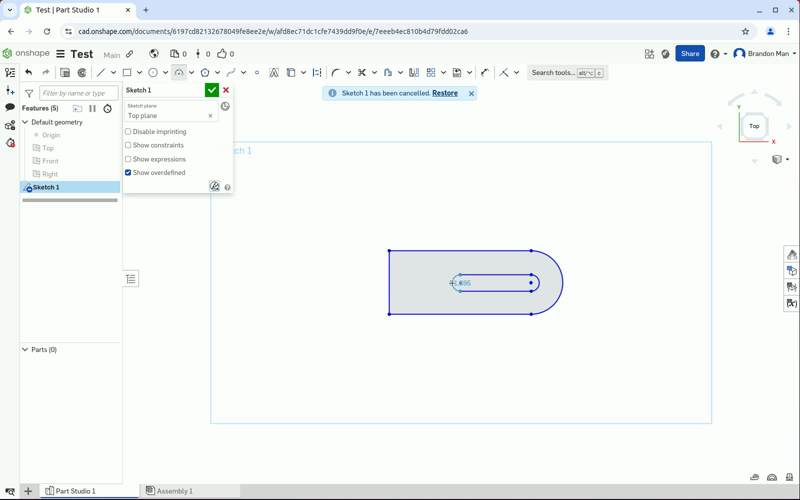
key_up(shift)
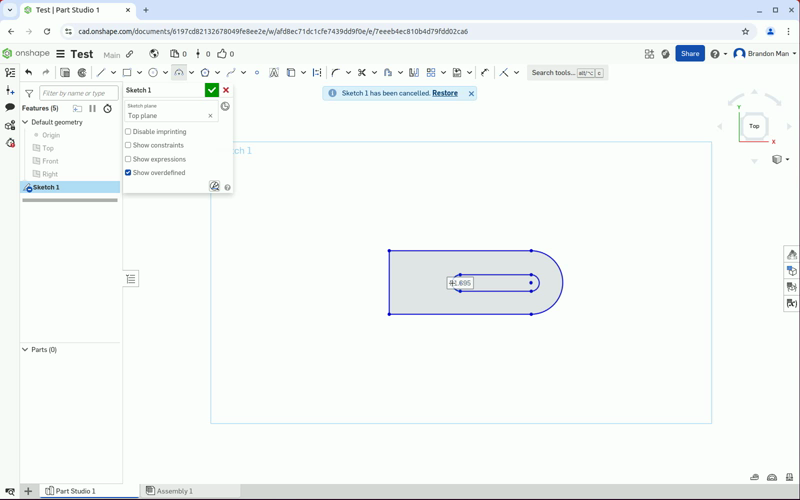
key(esc)
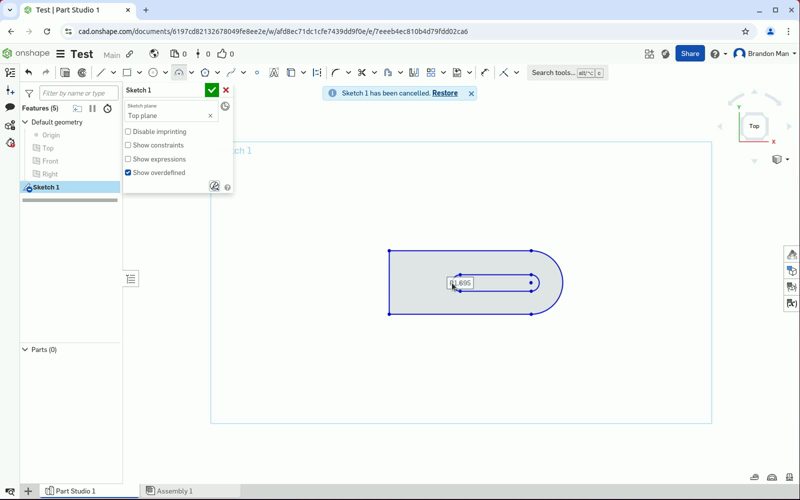
mouse_move(550, 270)
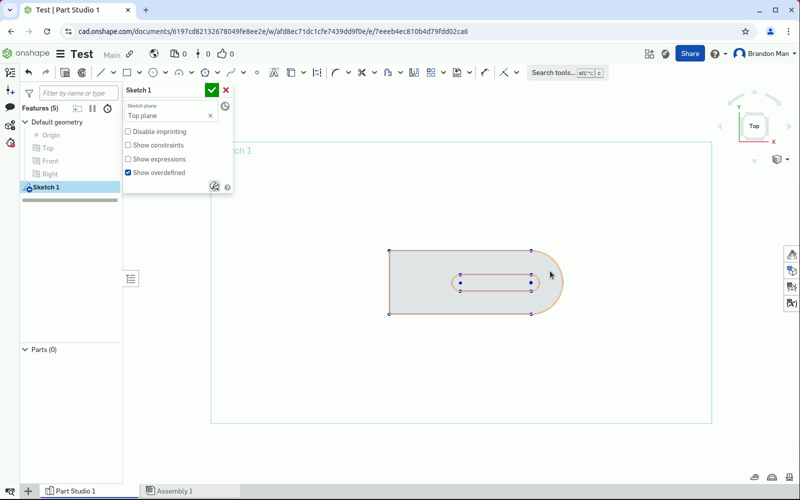
click(550, 270)
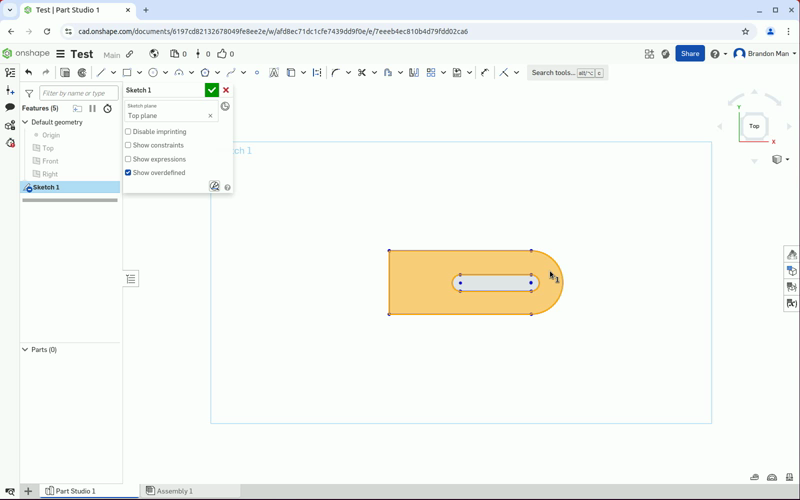
mouse_move(73, 352)
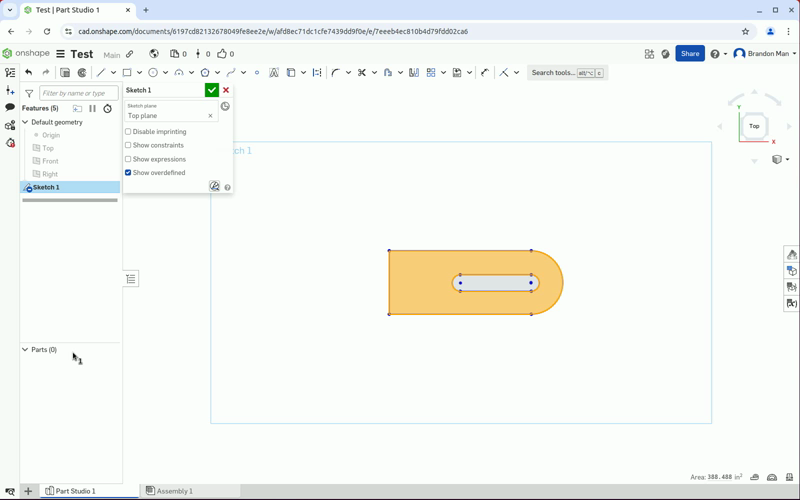
key(shift+y)
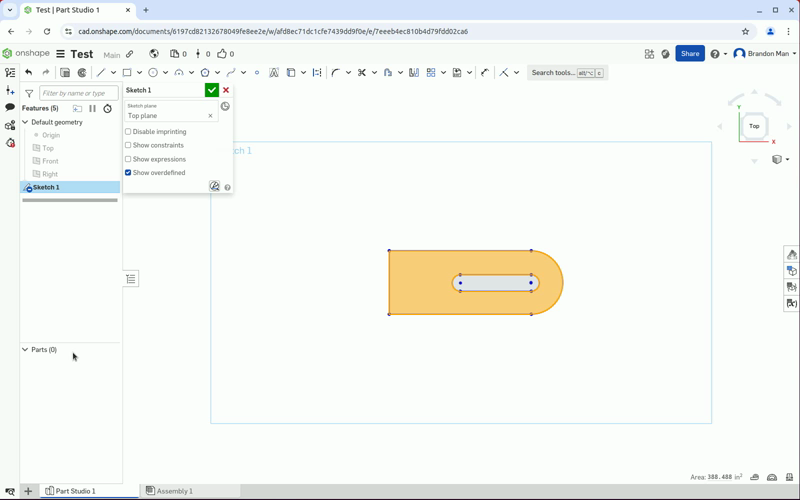
key(shift+e)
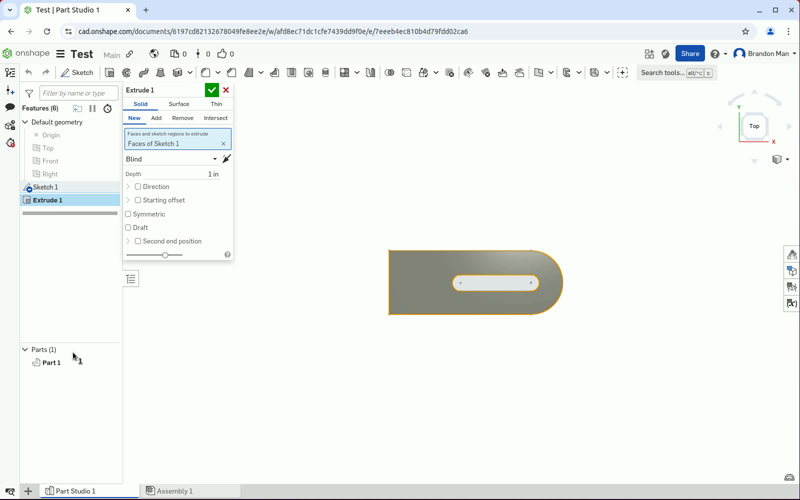
mouse_move(143, 106)
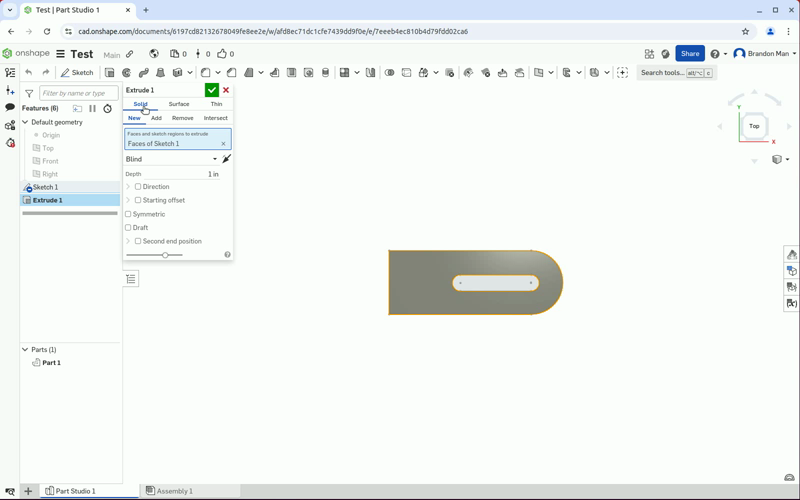
click(143, 106)
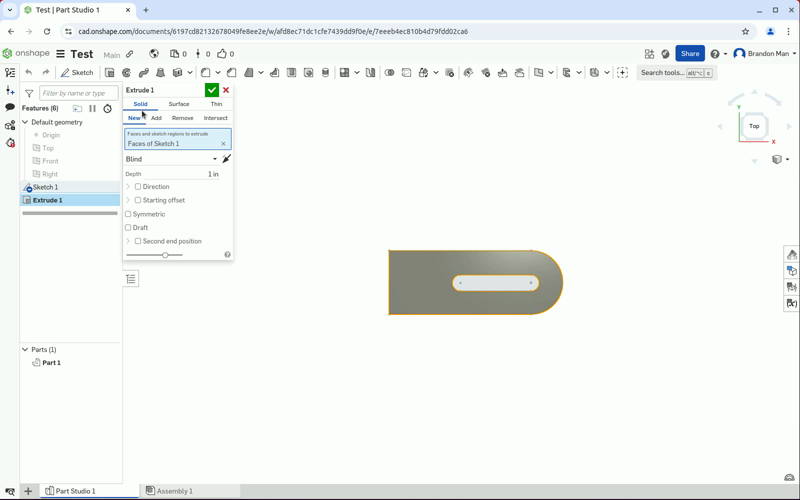
mouse_move(137, 120)
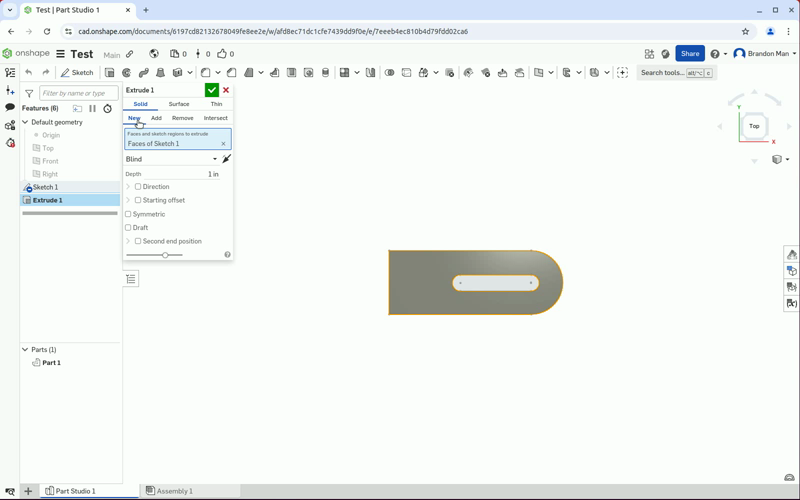
click(137, 120)
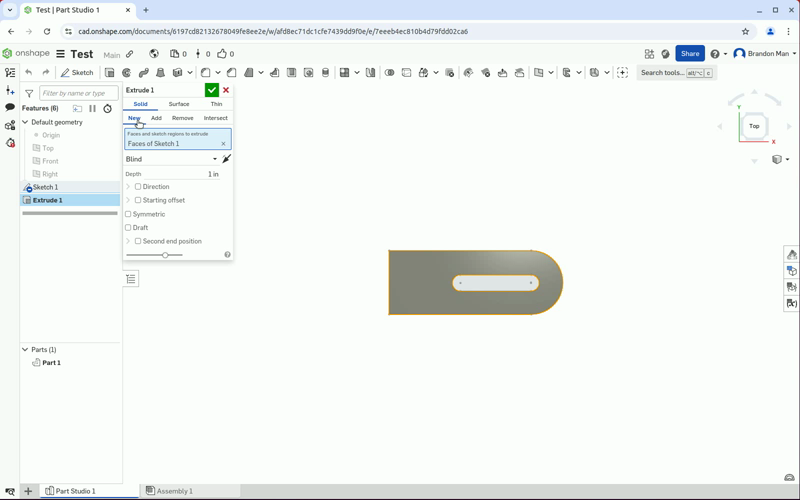
key(tab, 4)
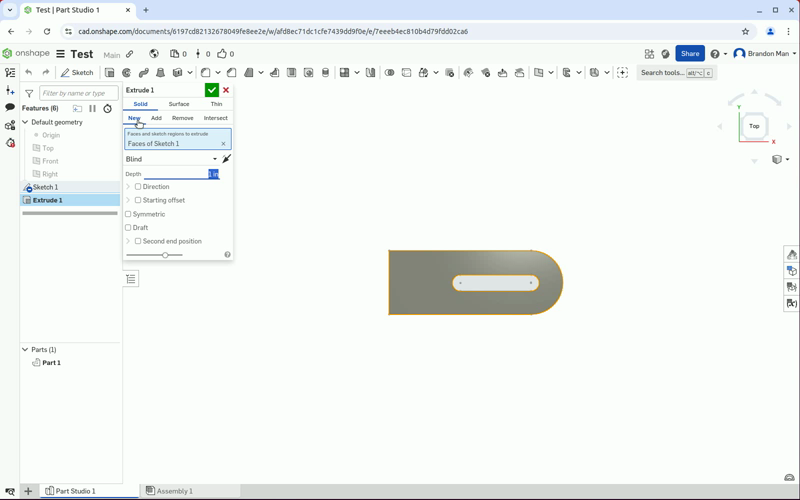
text(6.499)
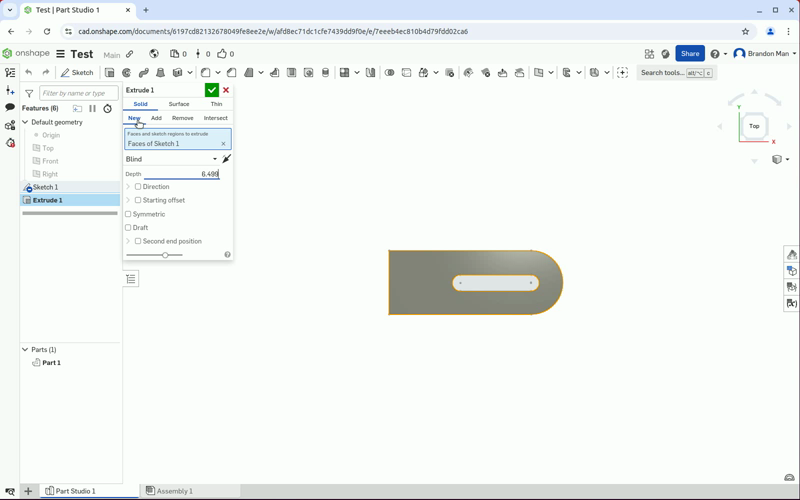
key(enter)
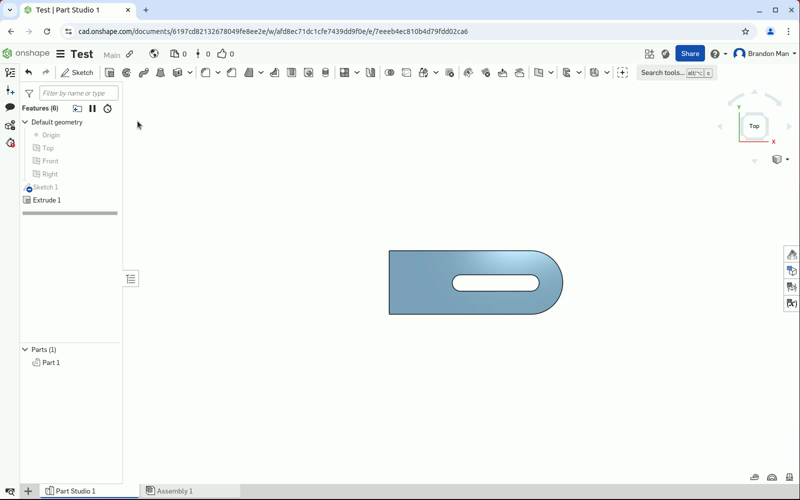
key(shift+h)
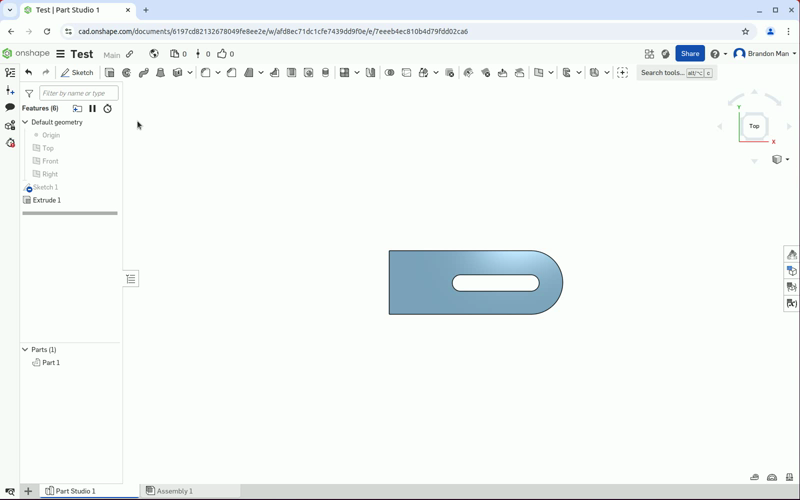
key(shift+h)
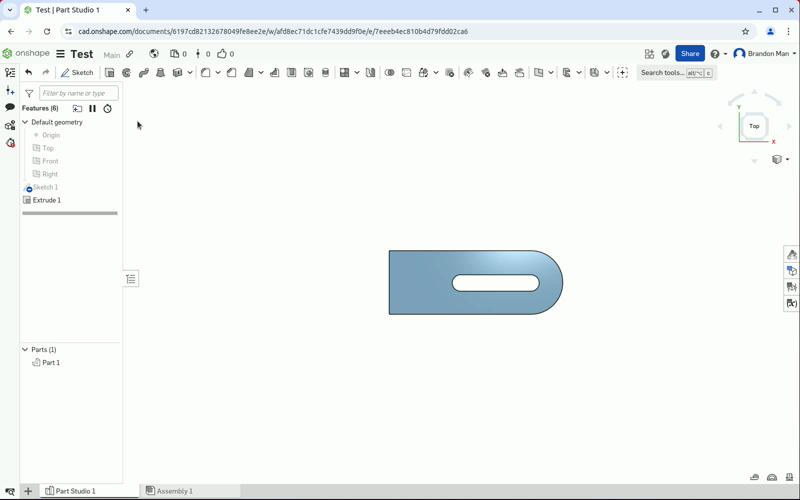
mouse_move(73, 189)
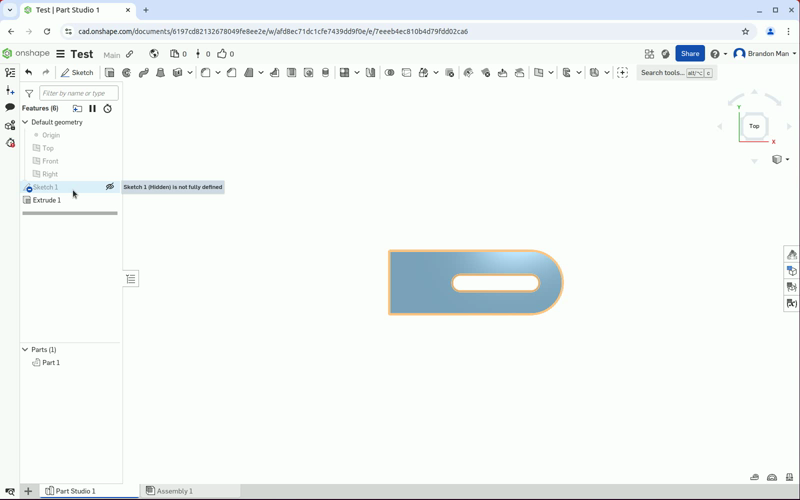
click(73, 189)
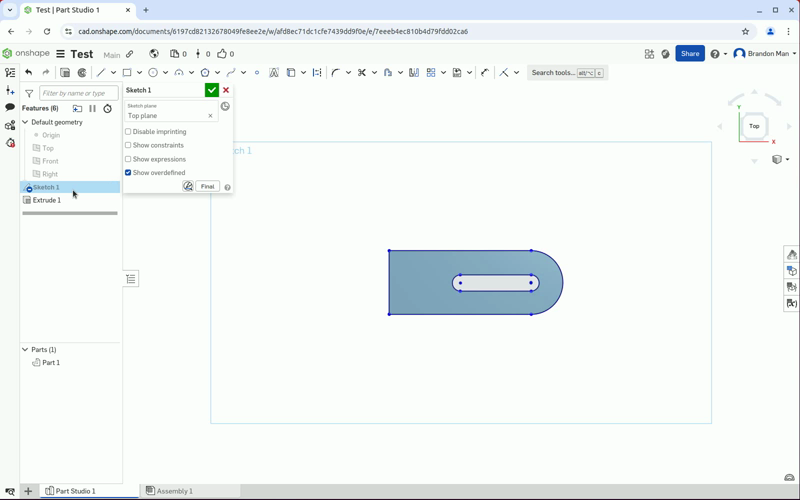
mouse_move(229, 92)
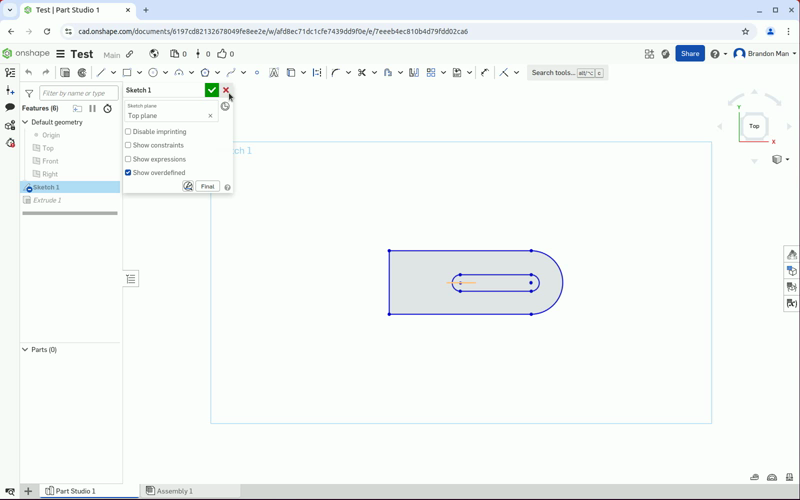
click(229, 92)
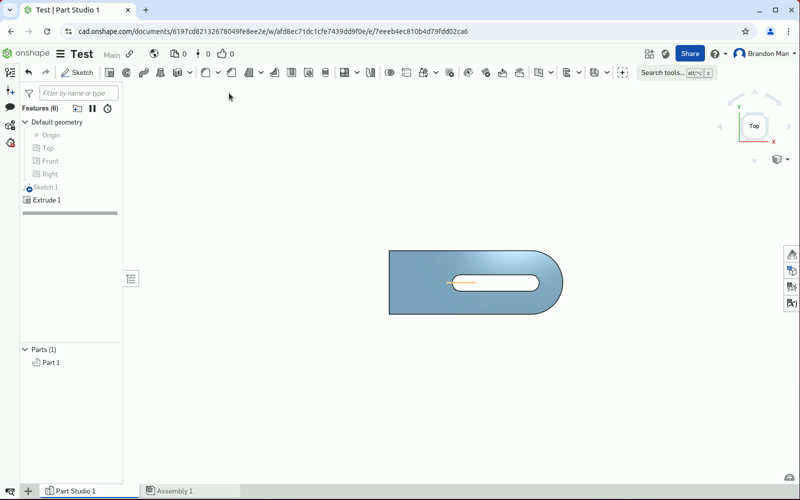
mouse_move(73, 352)
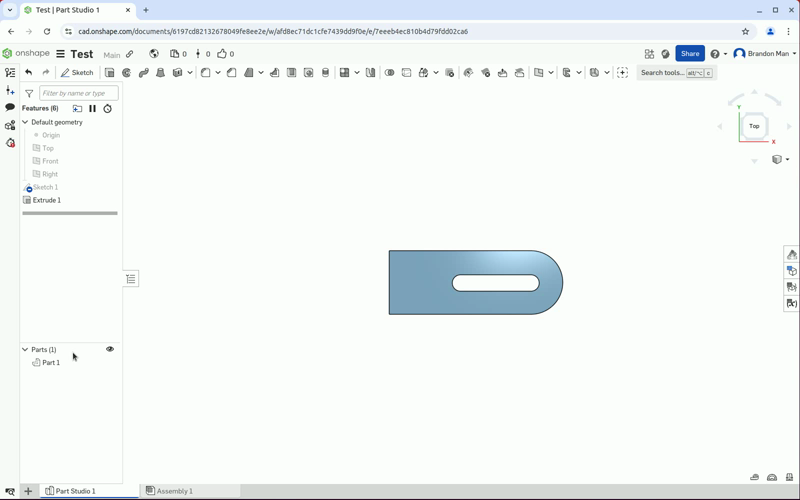
key(y)
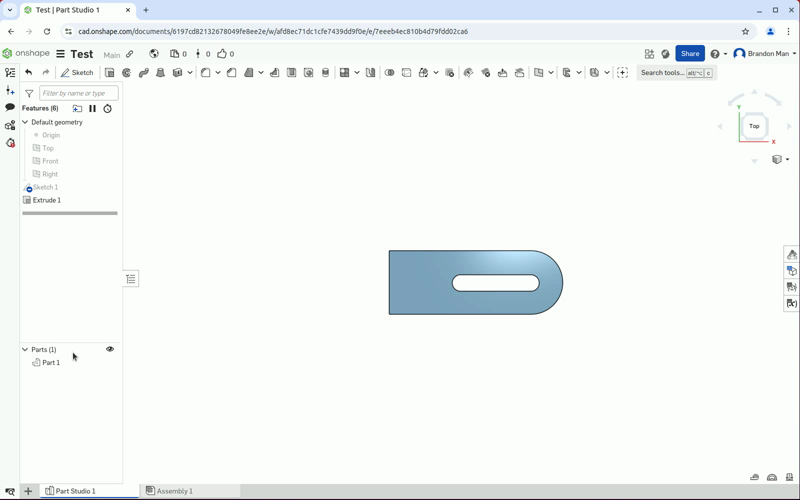
key(shift+p)
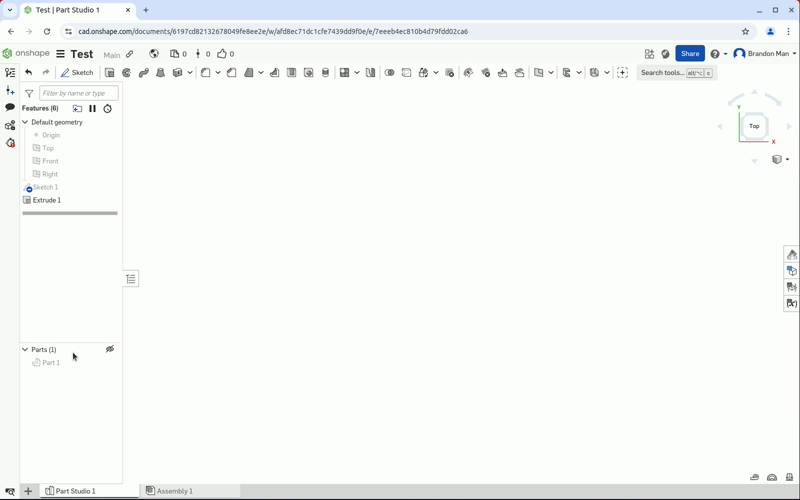
key(space)
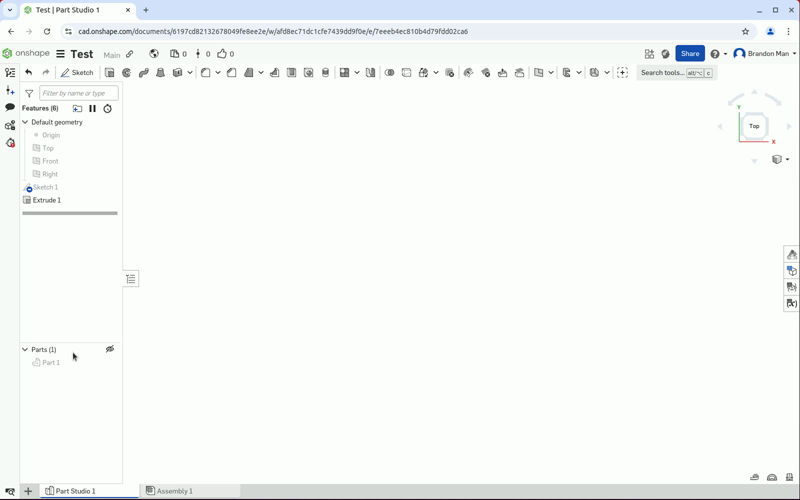
key_down(shift)
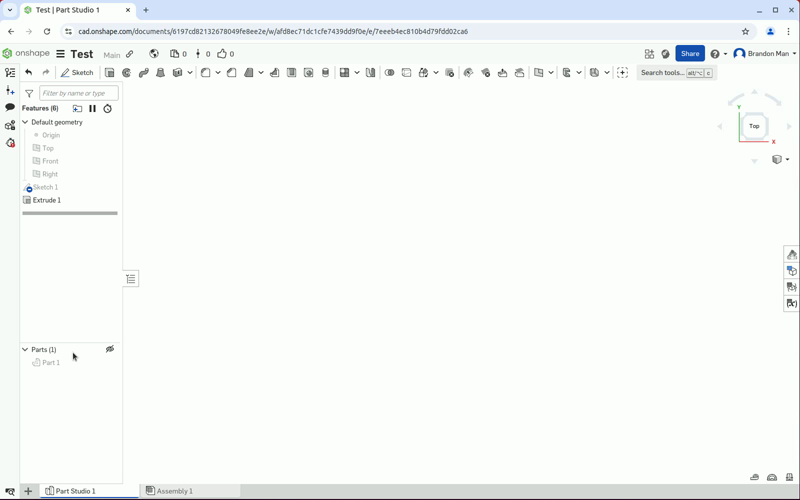
key(up)
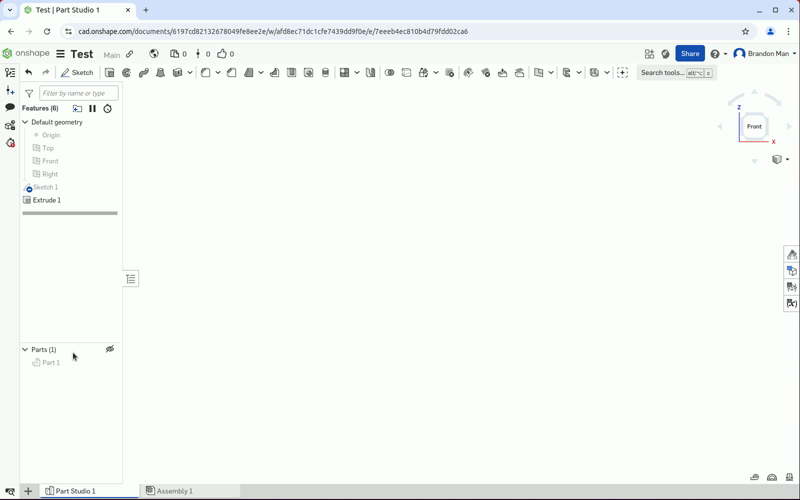
key_up(shift)
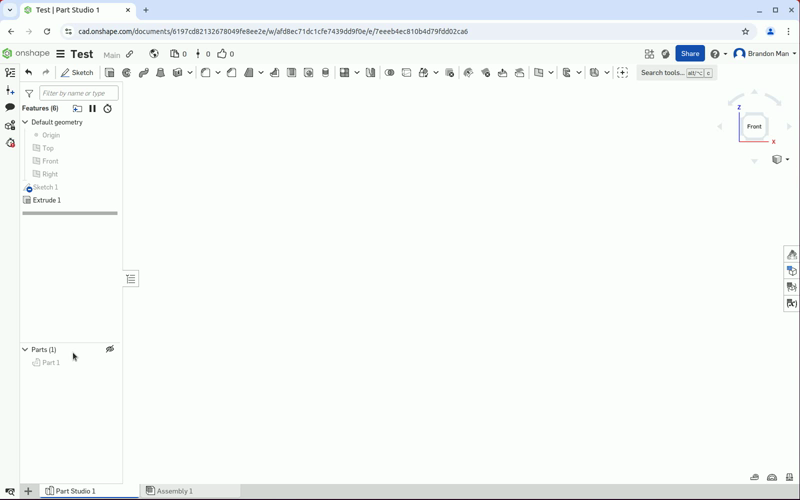
mouse_move(73, 352)
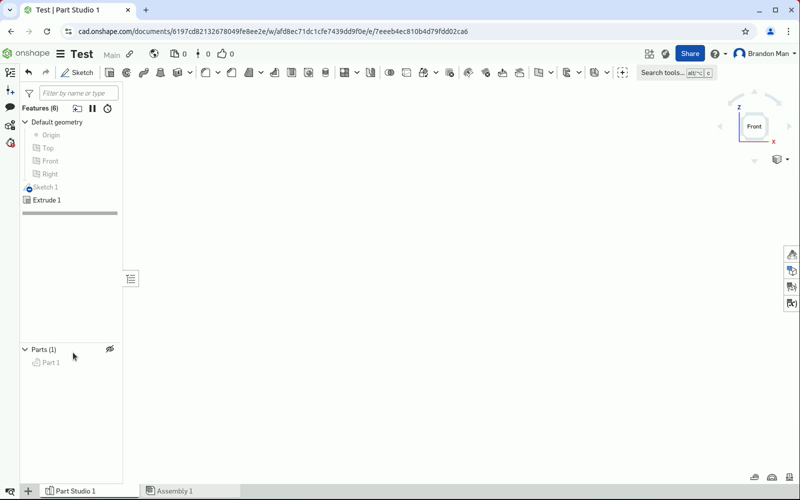
key(shift+y)
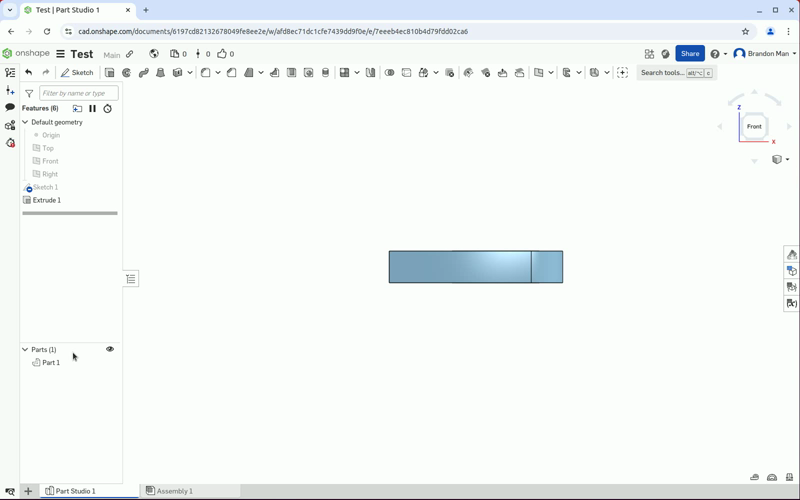
mouse_move(541, 75)
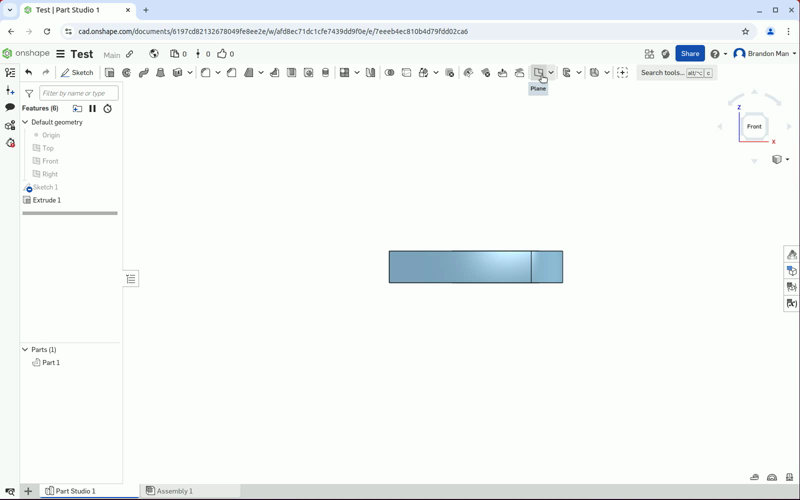
click(541, 75)
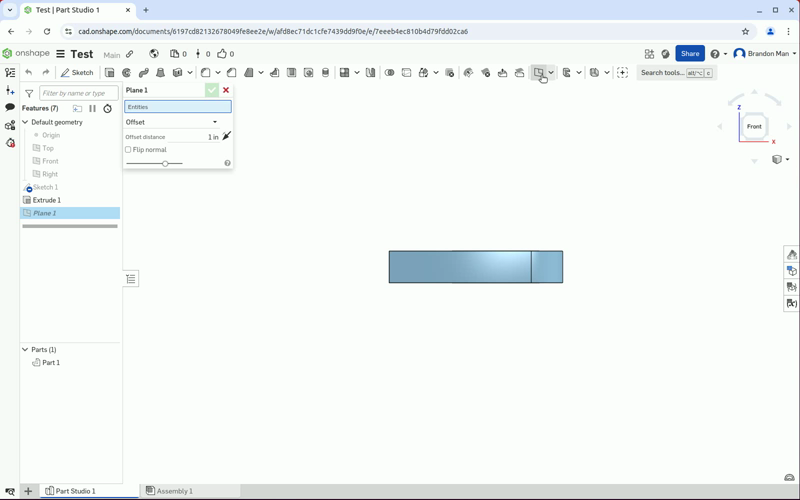
mouse_move(73, 163)
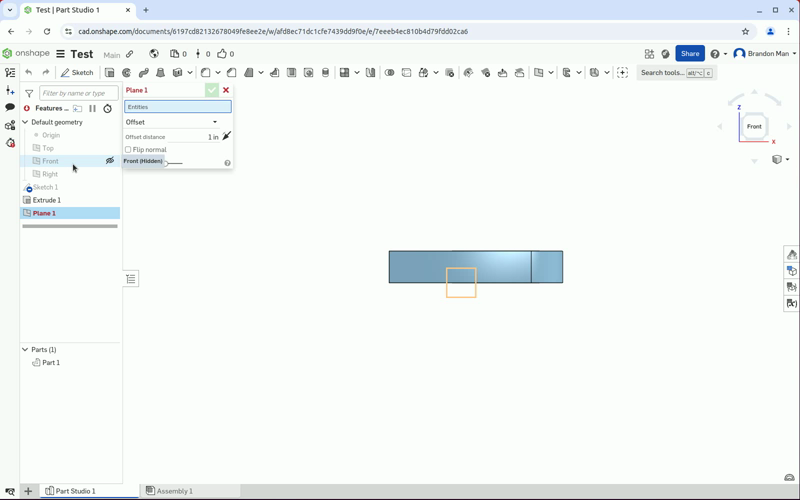
click(73, 163)
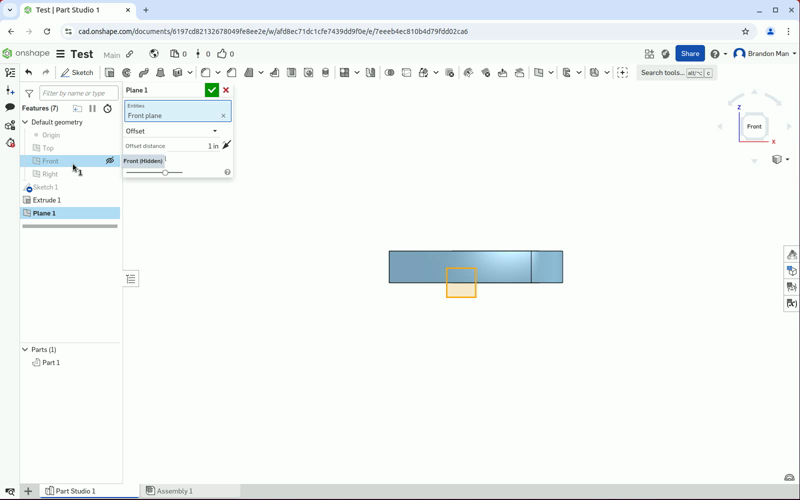
key(tab, 2)
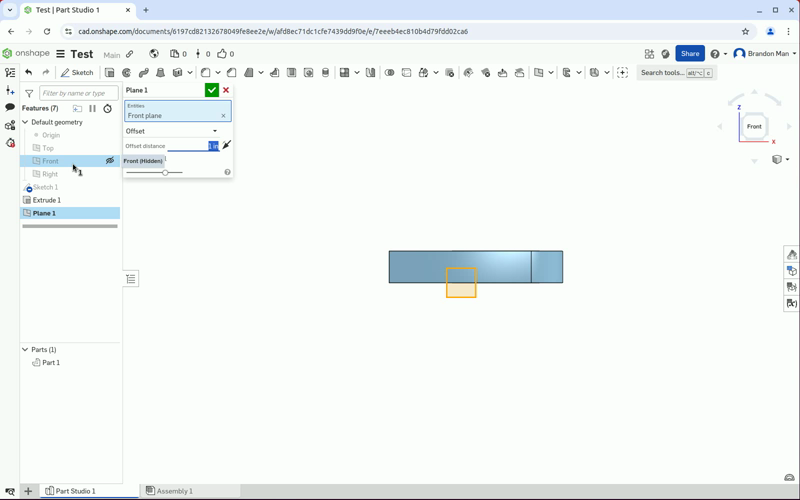
text(6.501)
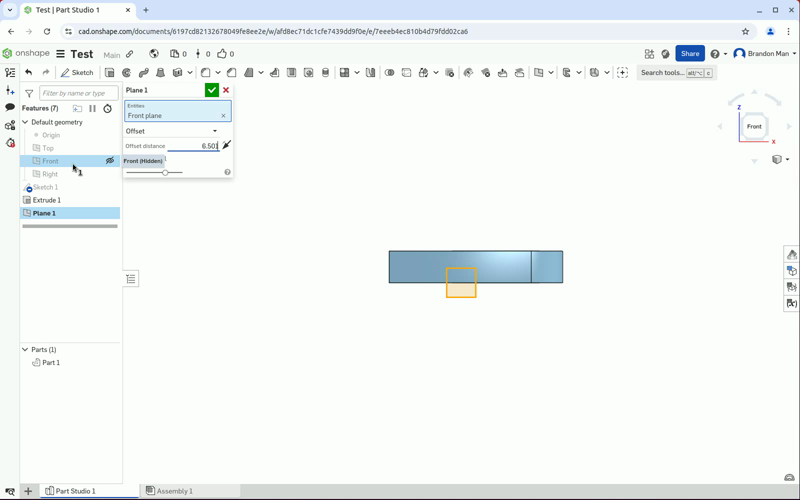
key(enter, 2)
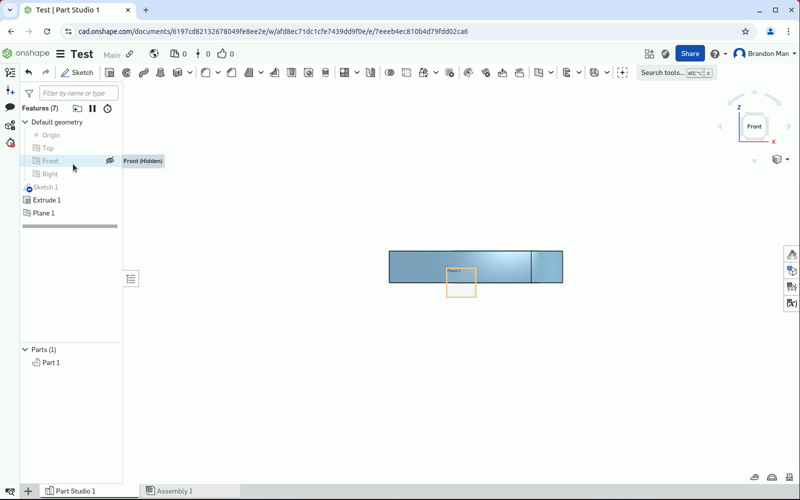
key(shift+s)
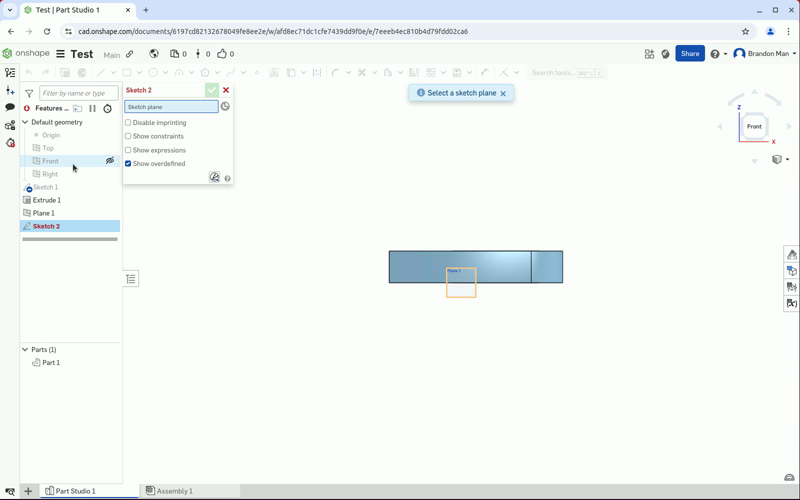
mouse_move(73, 215)
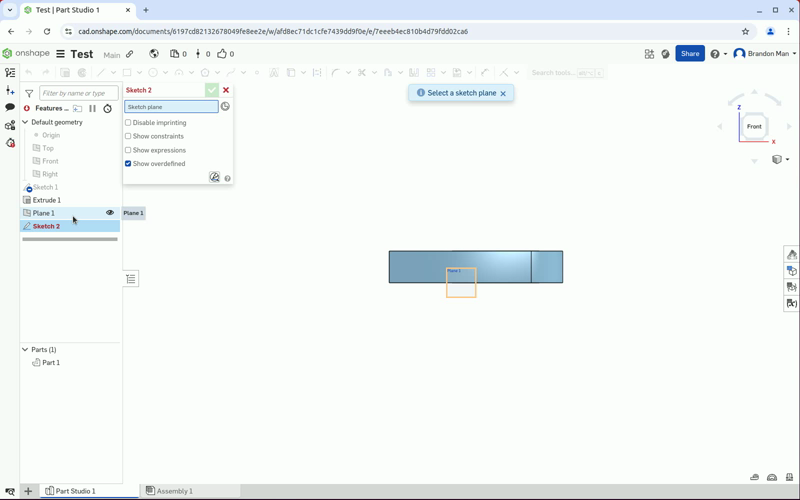
click(73, 215)
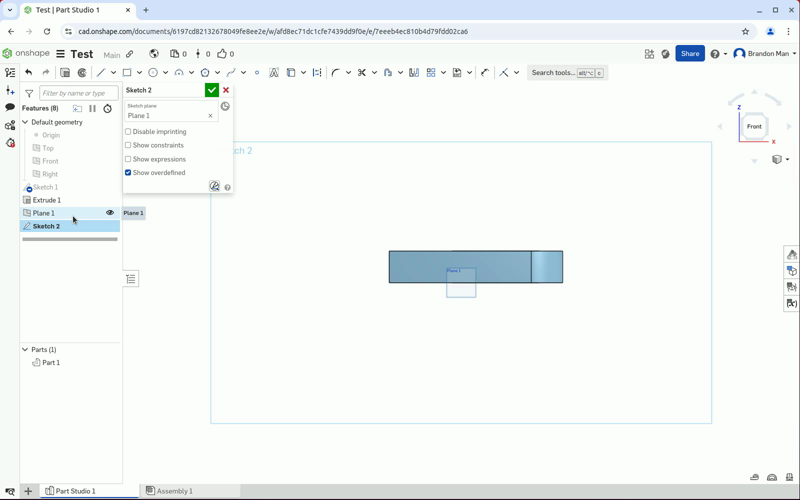
mouse_move(73, 352)
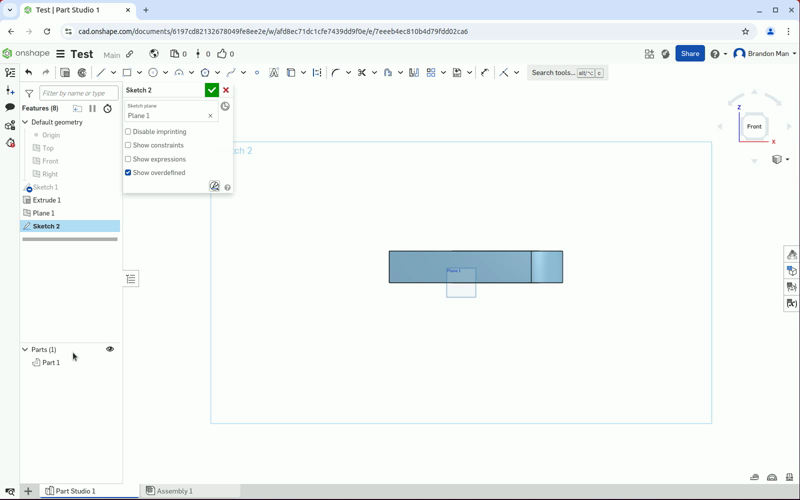
key(y)
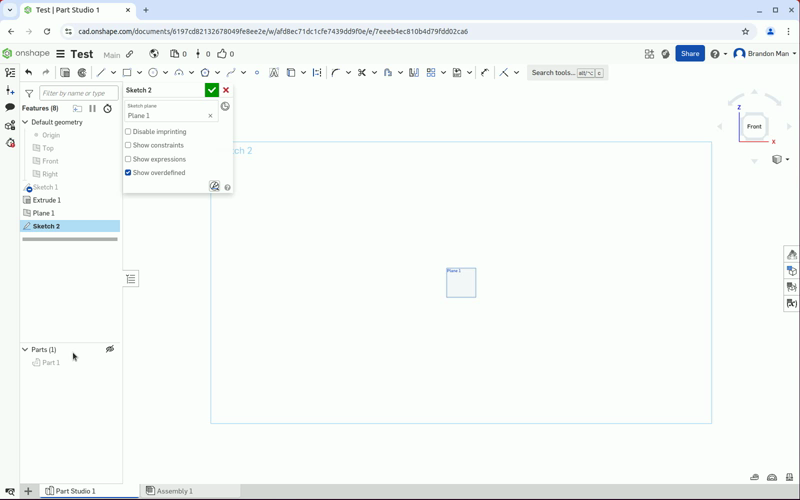
key(l)
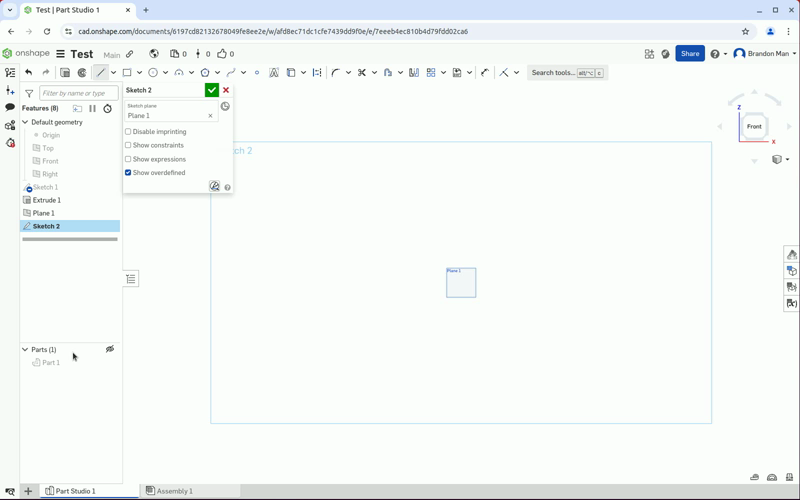
key_down(shift)
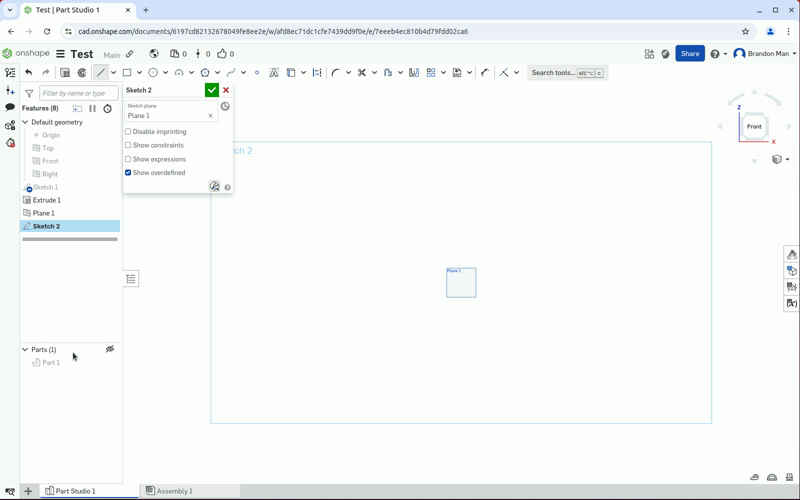
mouse_move(389, 251)
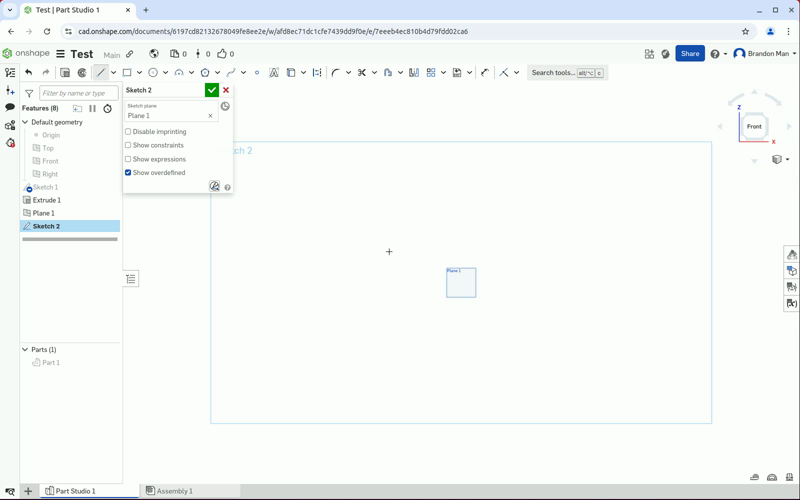
click(389, 251)
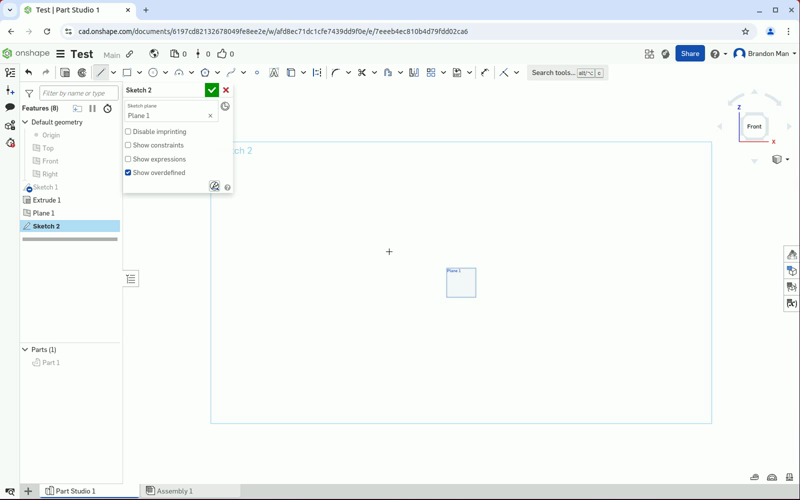
key_up(shift)
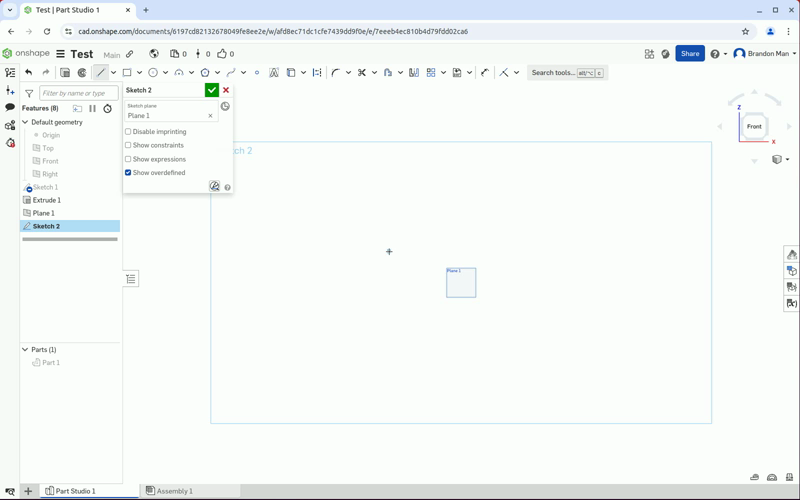
key_down(shift)
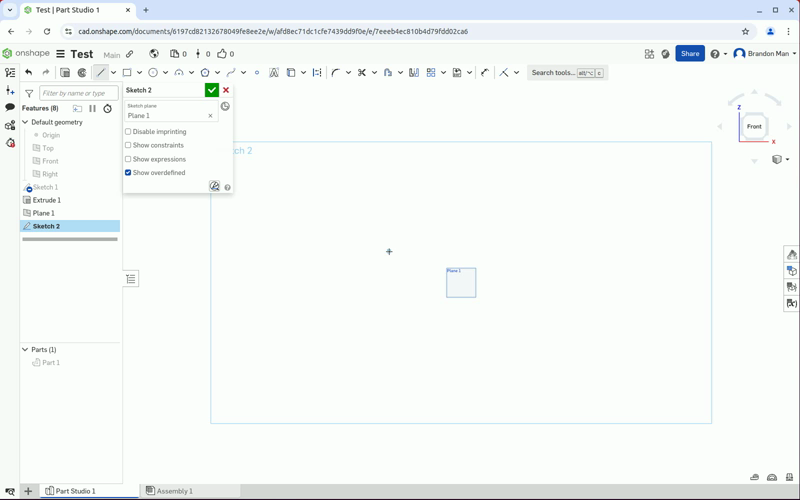
mouse_move(452, 251)
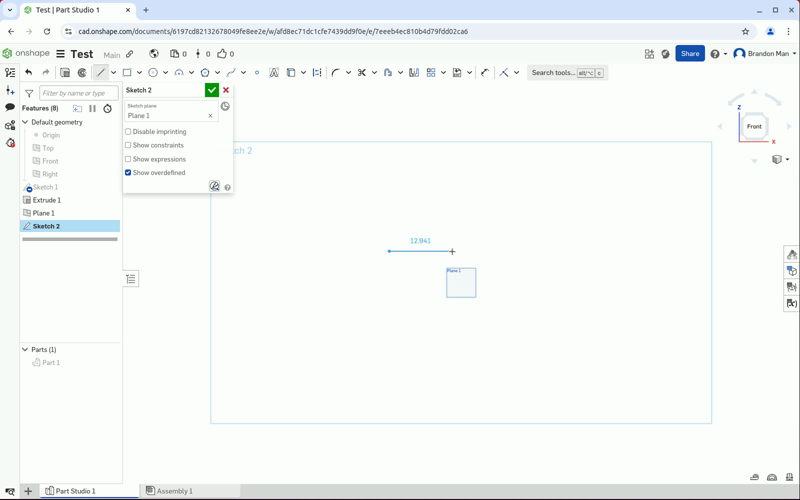
click(452, 251)
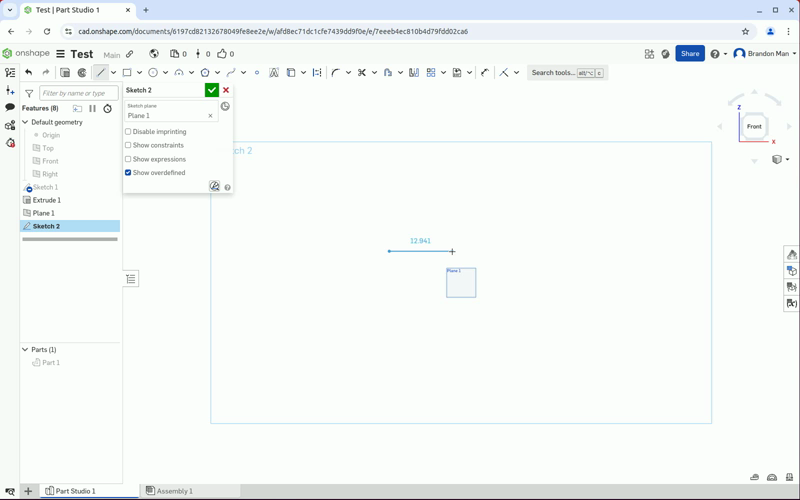
key_up(shift)
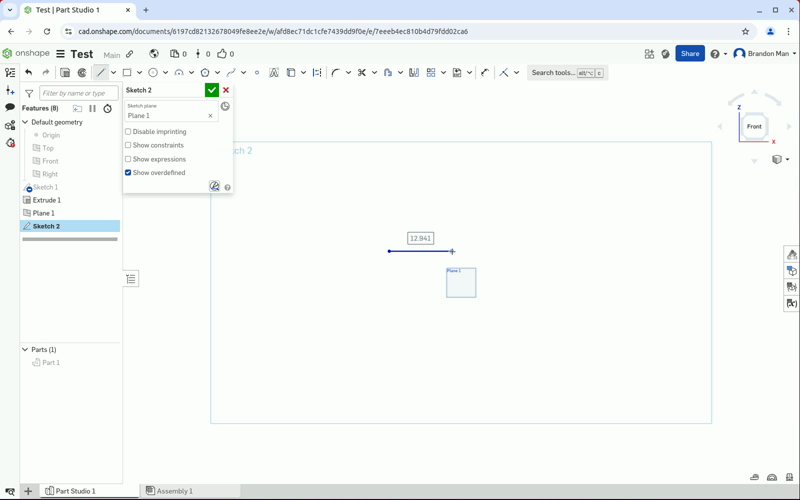
key_down(shift)
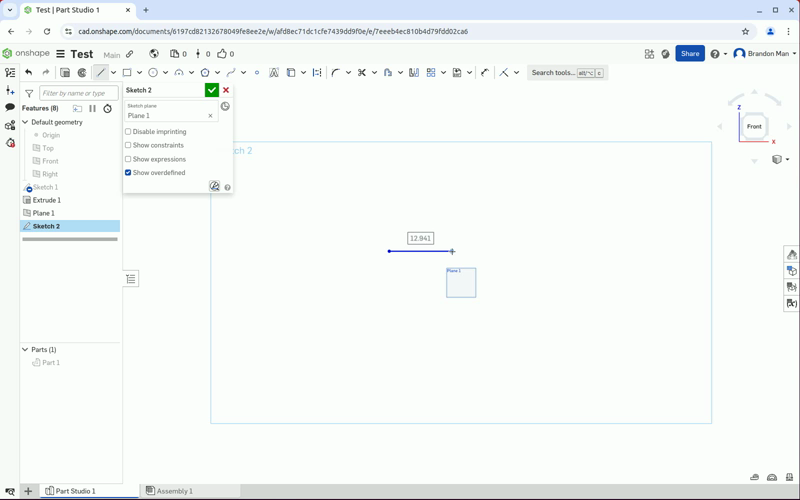
mouse_move(482, 251)
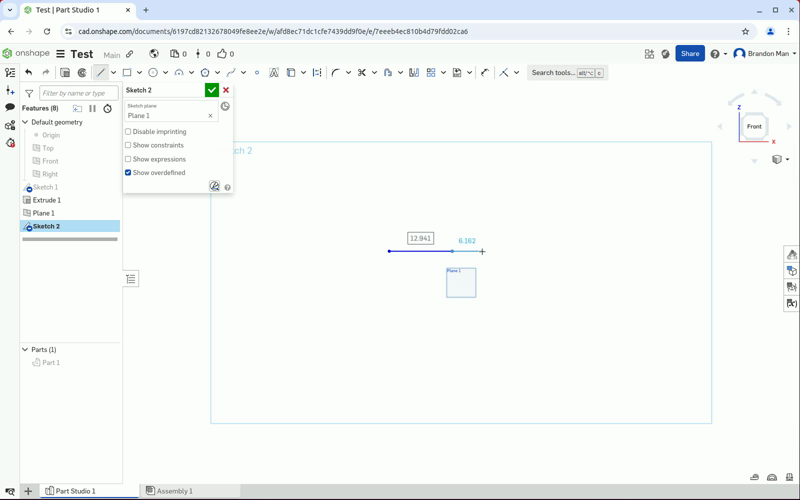
mouse_move(452, 201)
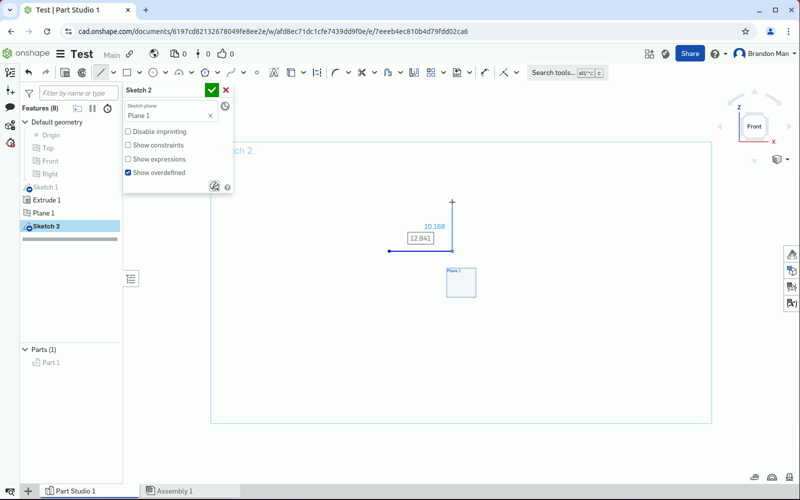
click(452, 201)
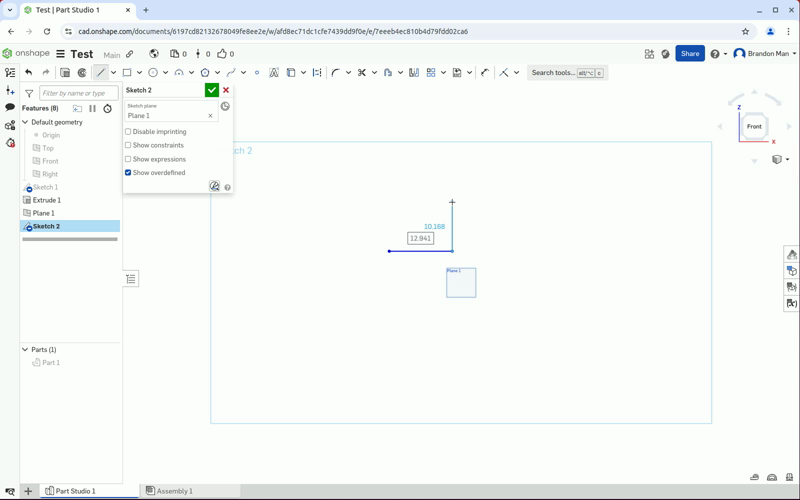
key_up(shift)
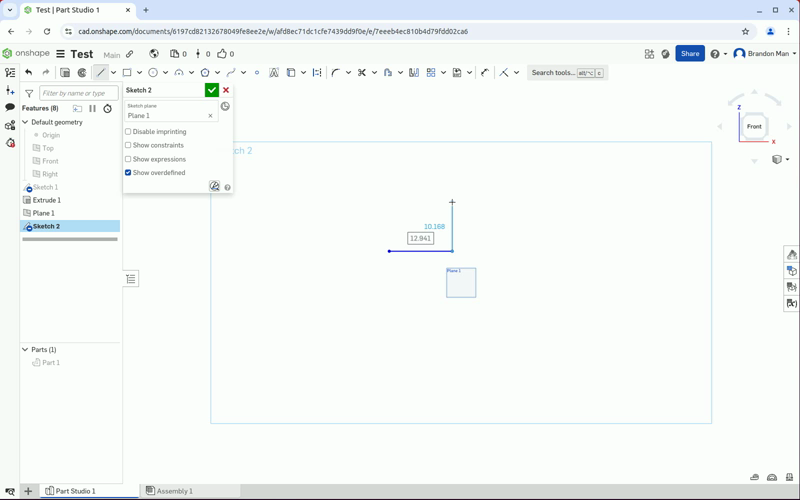
key(esc)
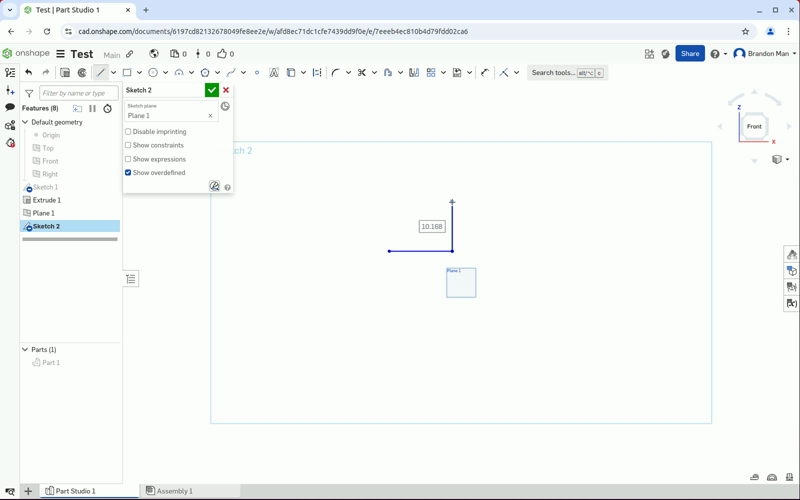
key(a)
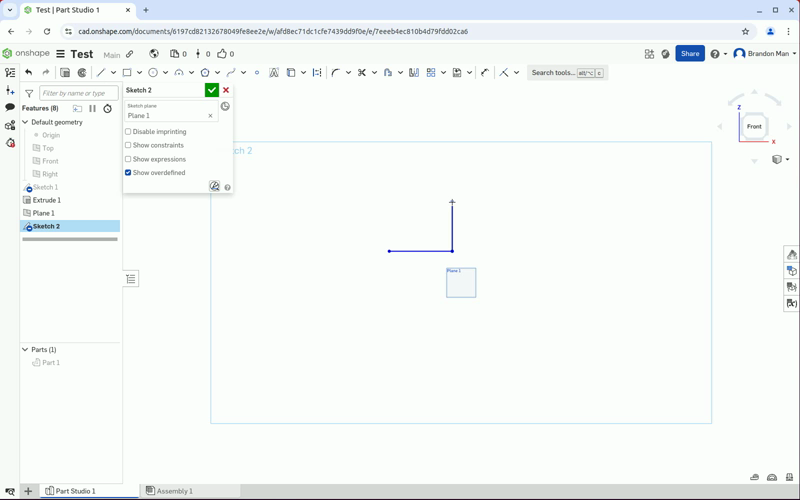
mouse_move(452, 201)
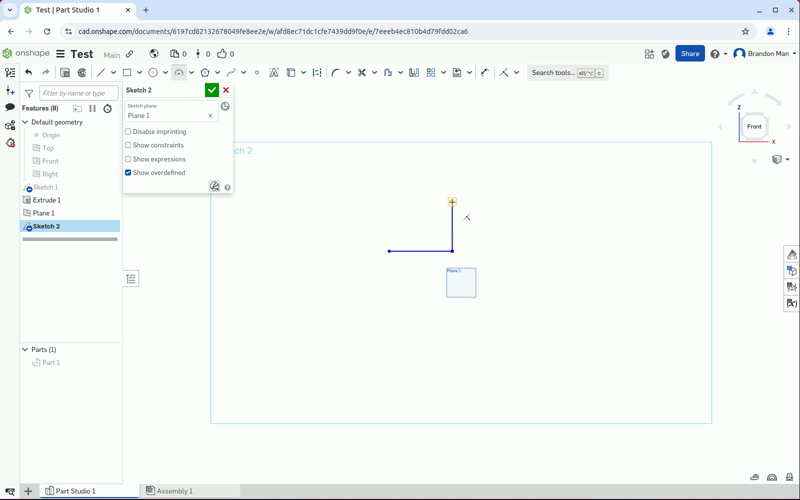
click(452, 201)
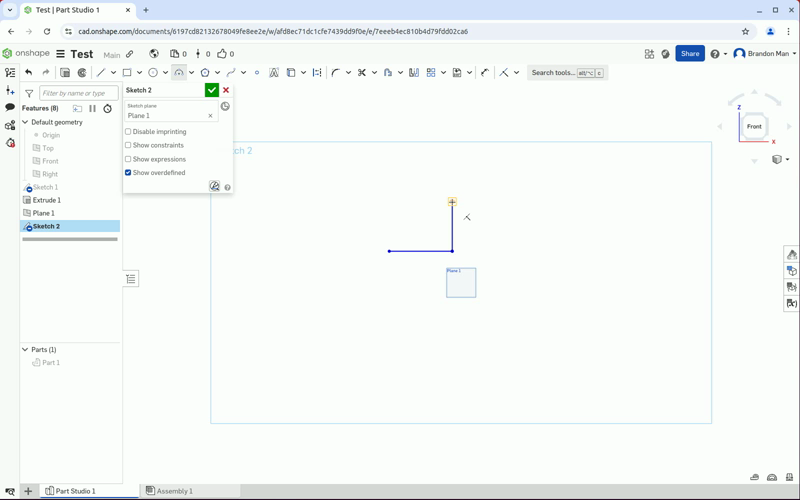
key_down(shift)
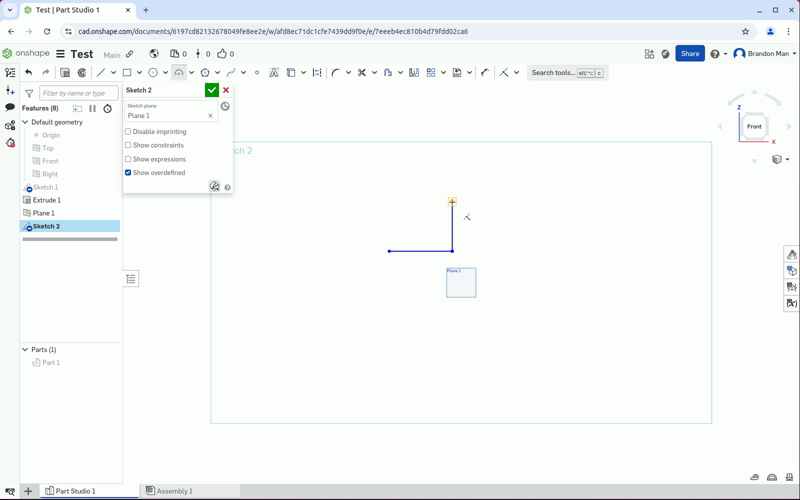
mouse_move(389, 201)
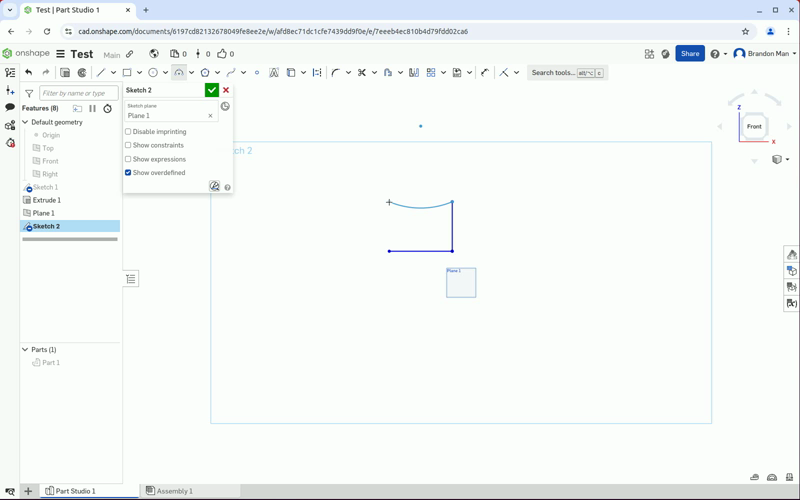
click(389, 201)
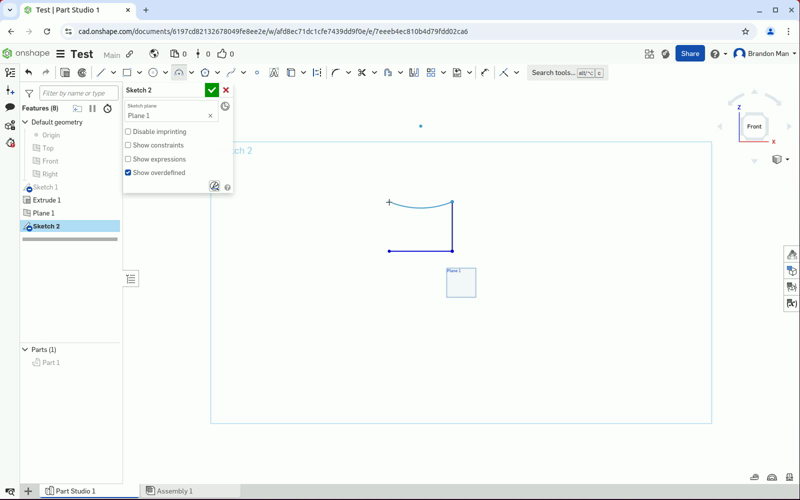
mouse_move(420, 170)
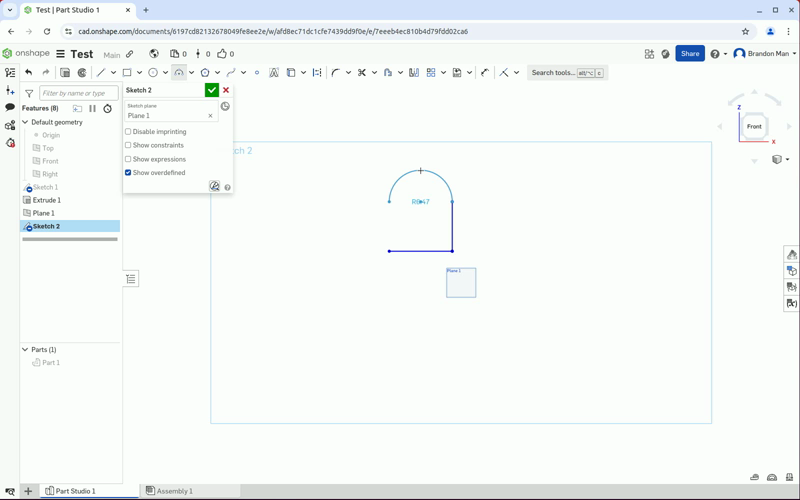
click(420, 170)
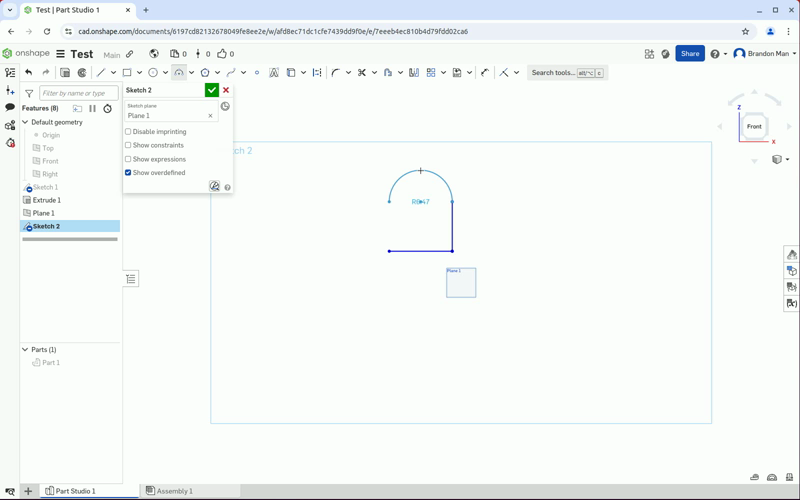
key_up(shift)
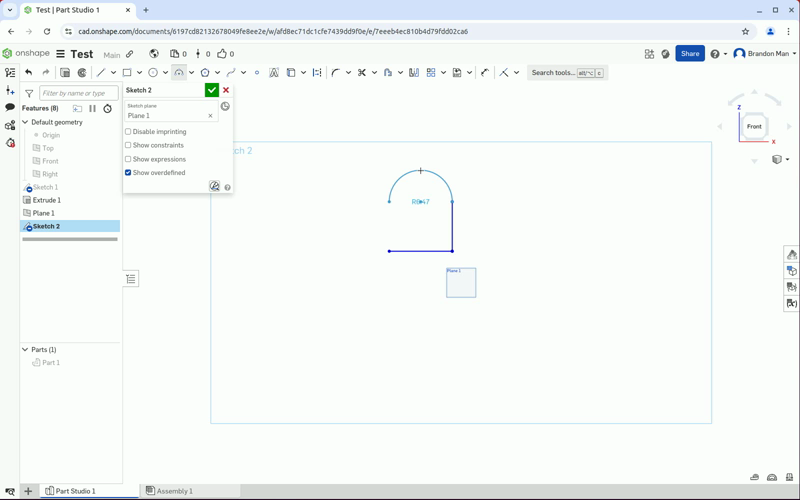
key(esc)
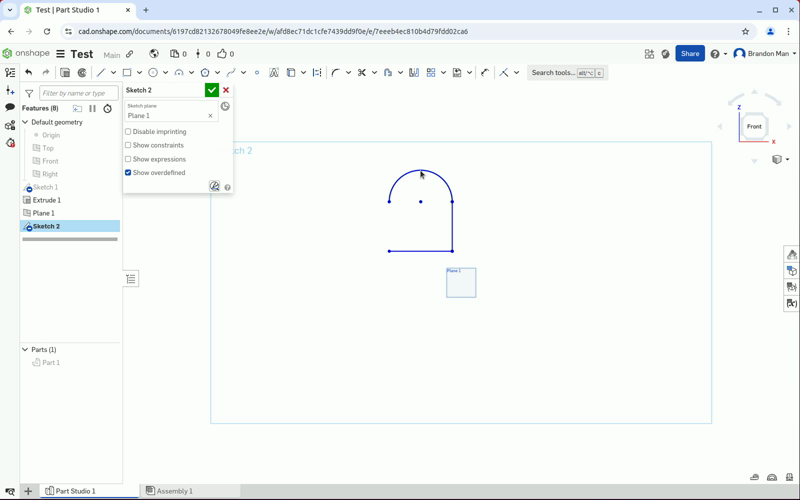
key(l)
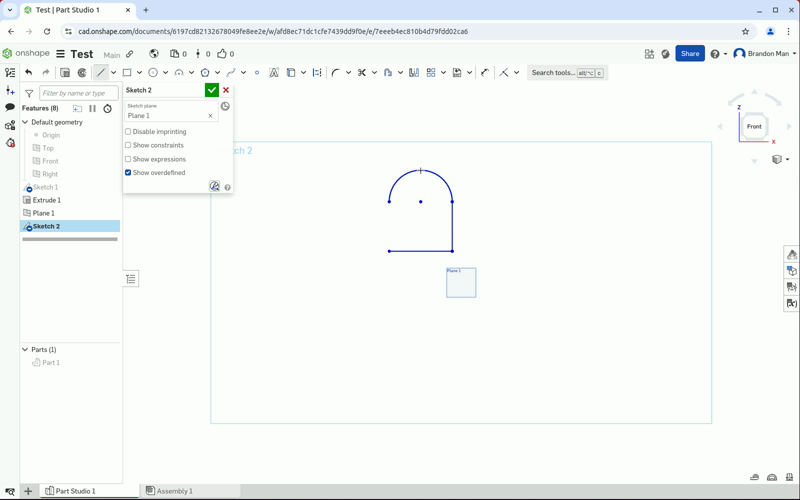
mouse_move(389, 201)
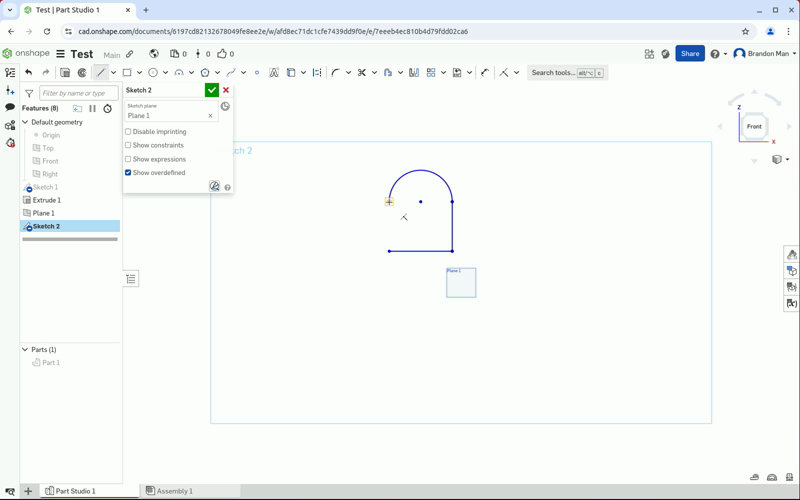
click(389, 201)
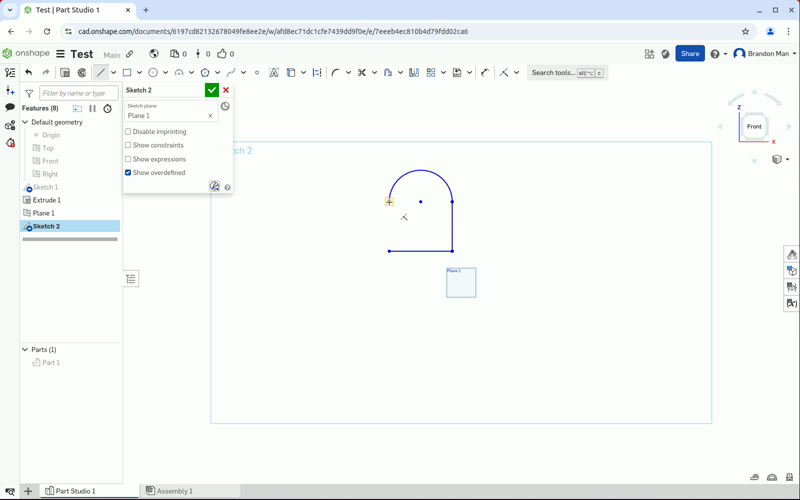
mouse_move(419, 201)
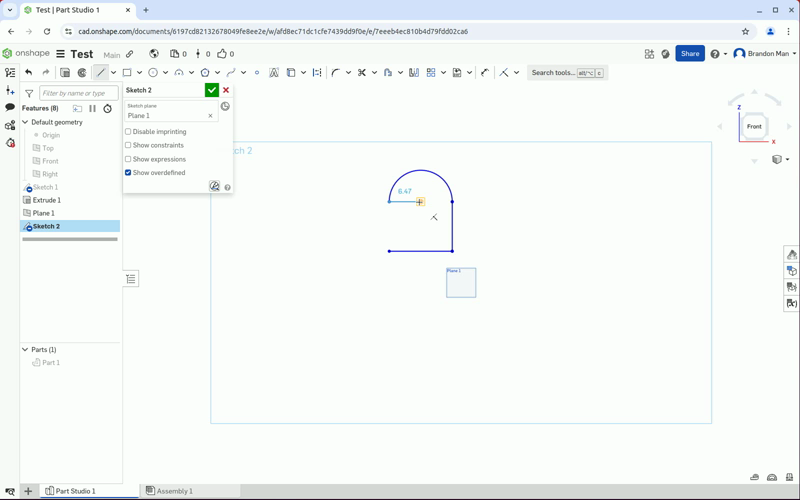
key_down(shift)
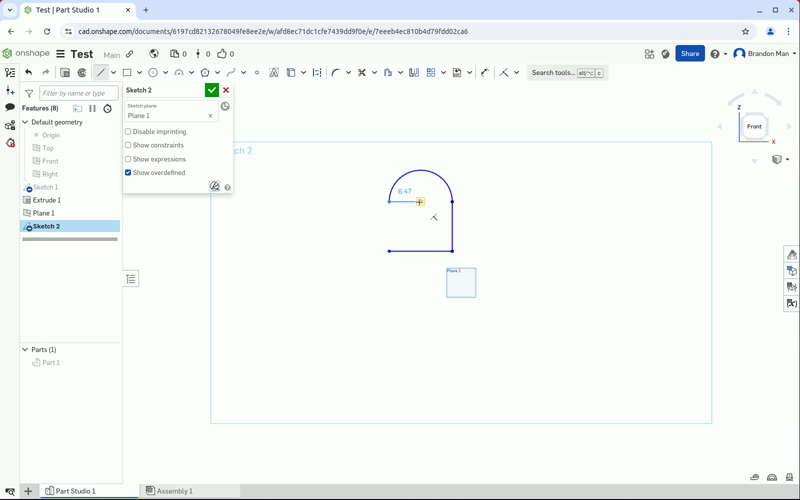
mouse_move(389, 251)
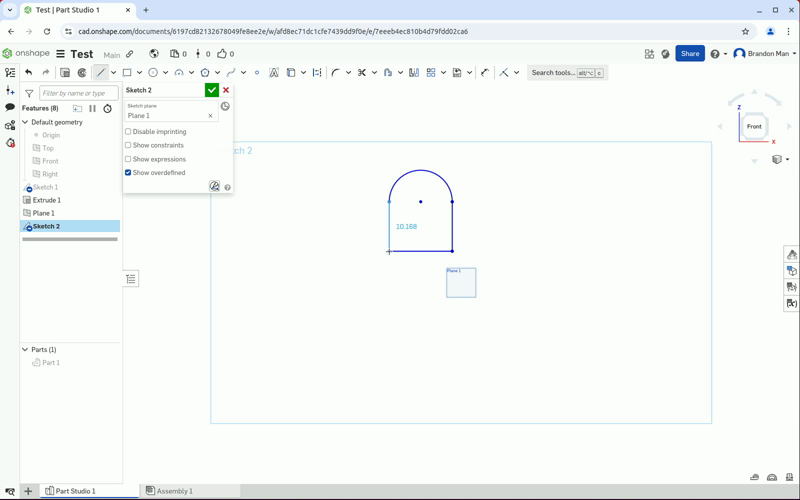
key_up(shift)
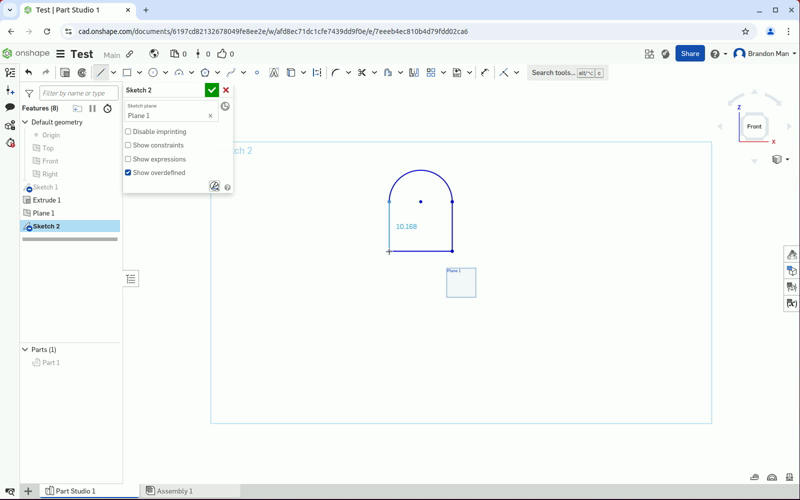
click(389, 251)
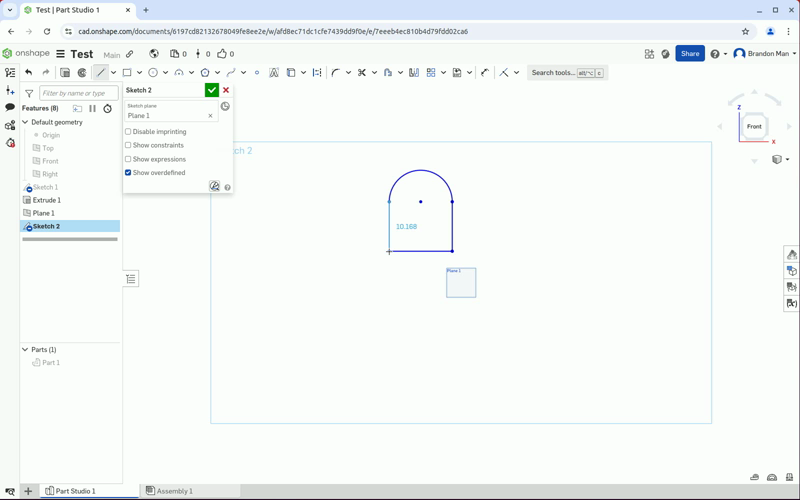
key(esc)
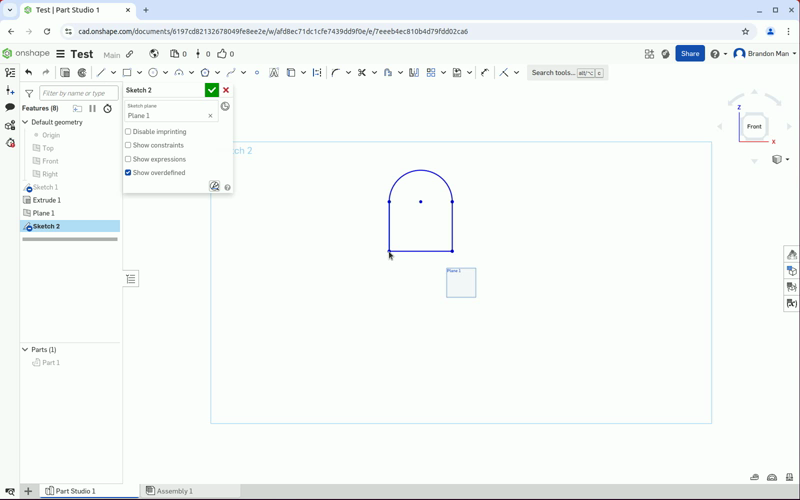
key(c)
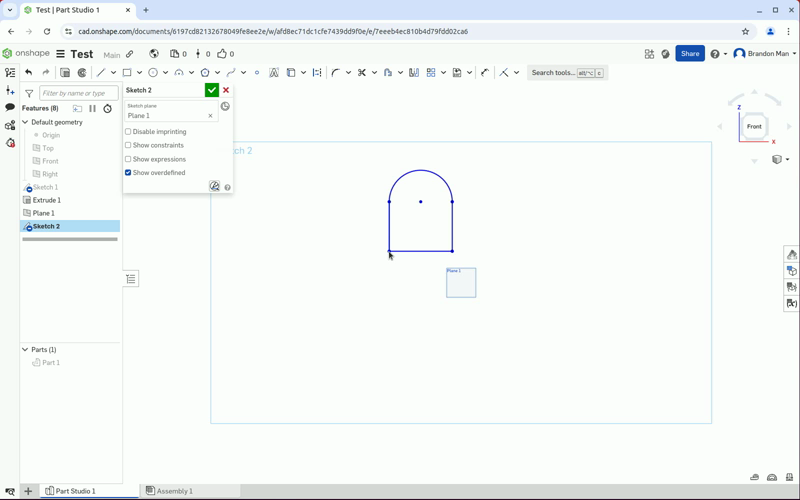
key_down(shift)
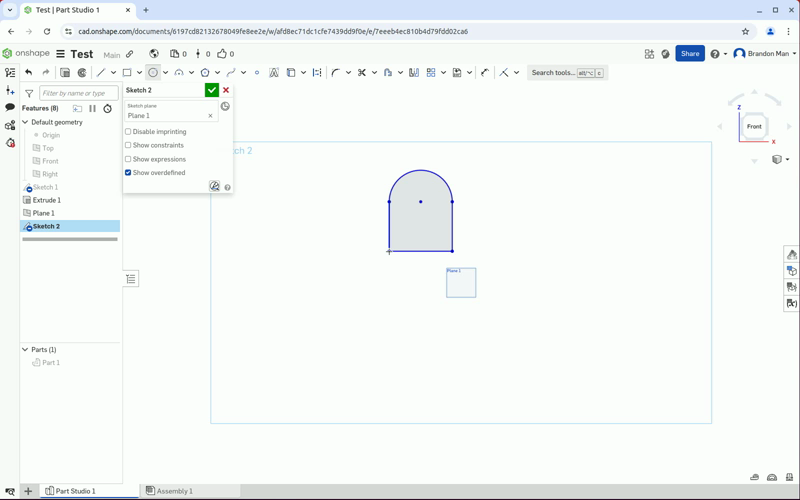
mouse_move(420, 201)
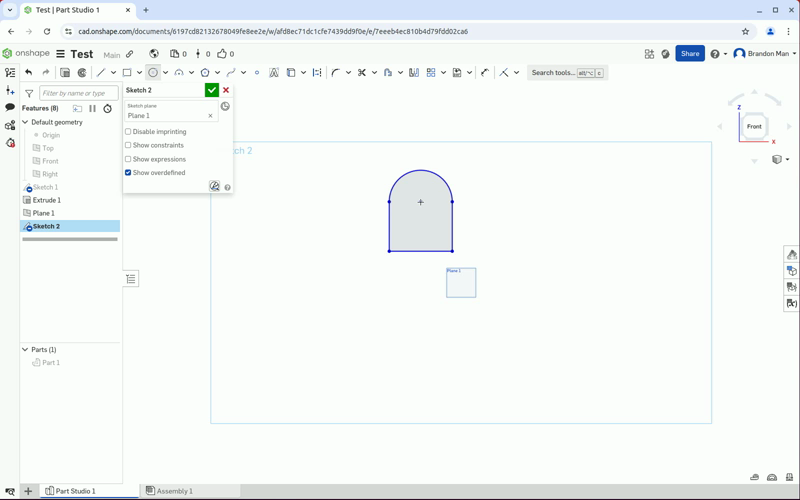
click(420, 201)
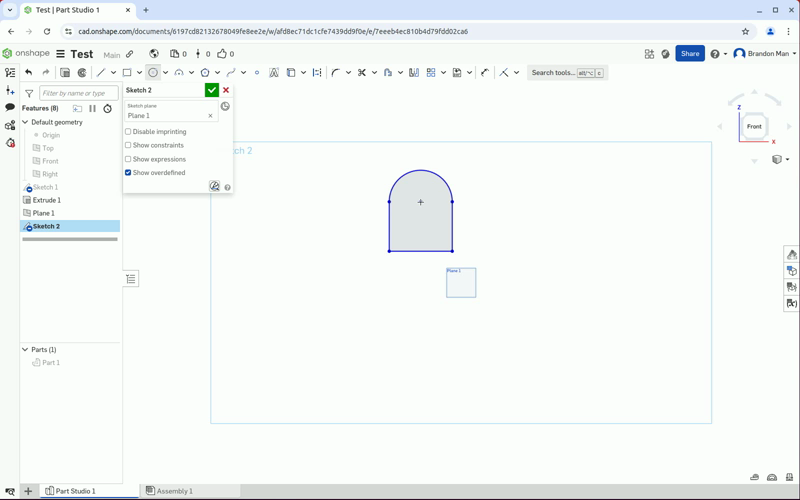
key_up(shift)
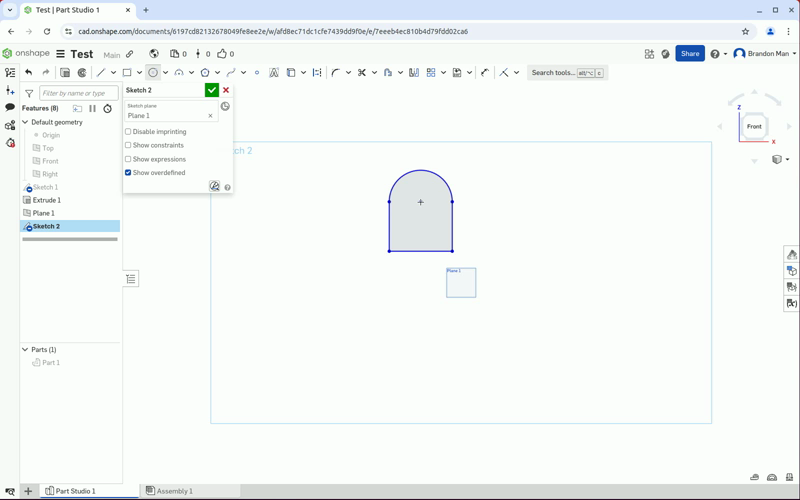
mouse_move(428, 201)
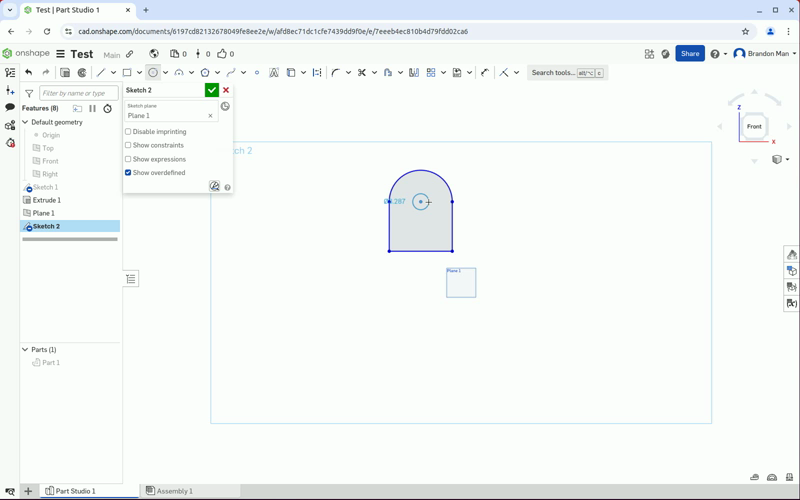
click(428, 201)
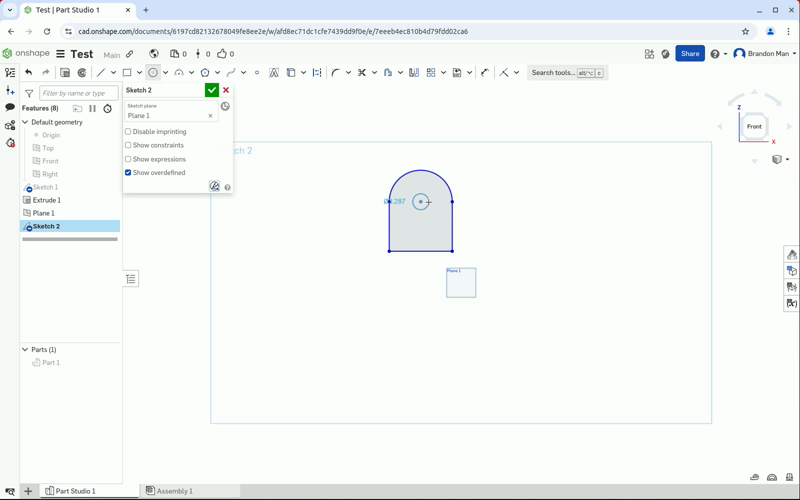
key(esc)
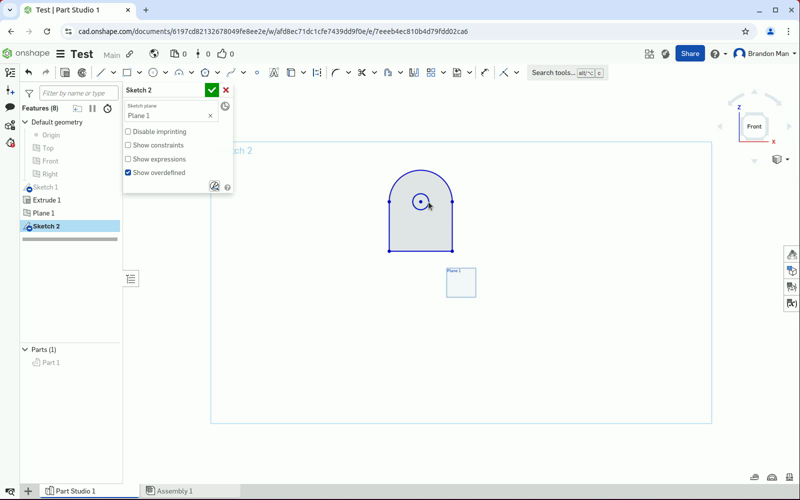
mouse_move(426, 181)
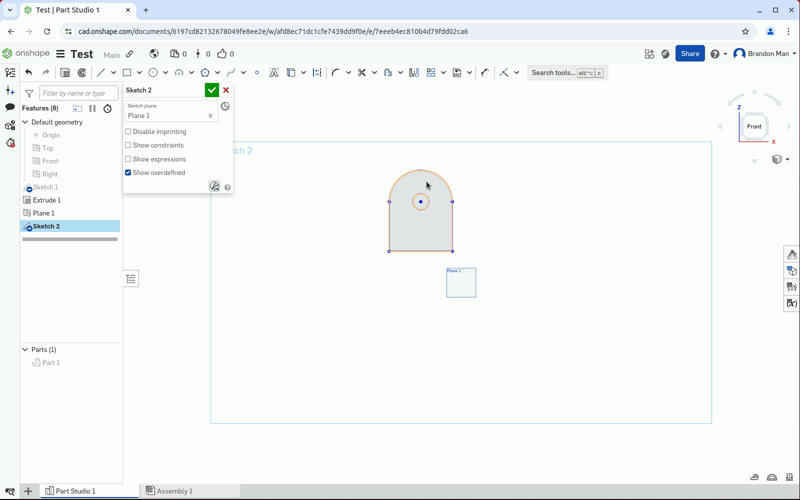
click(426, 181)
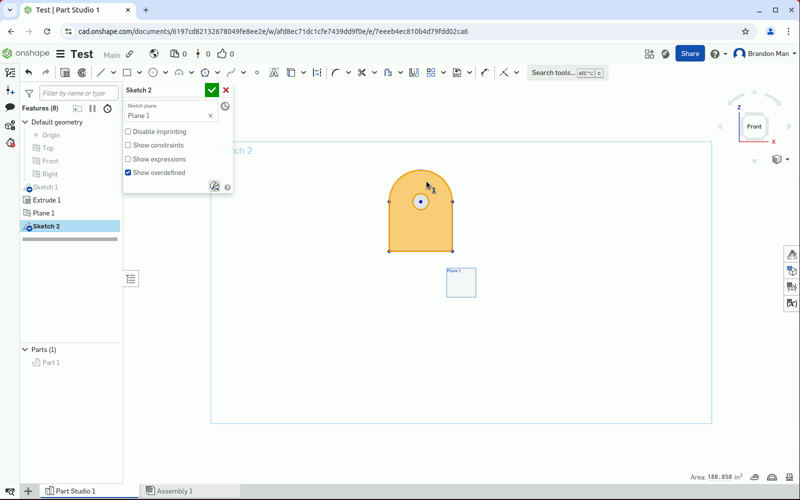
mouse_move(73, 352)
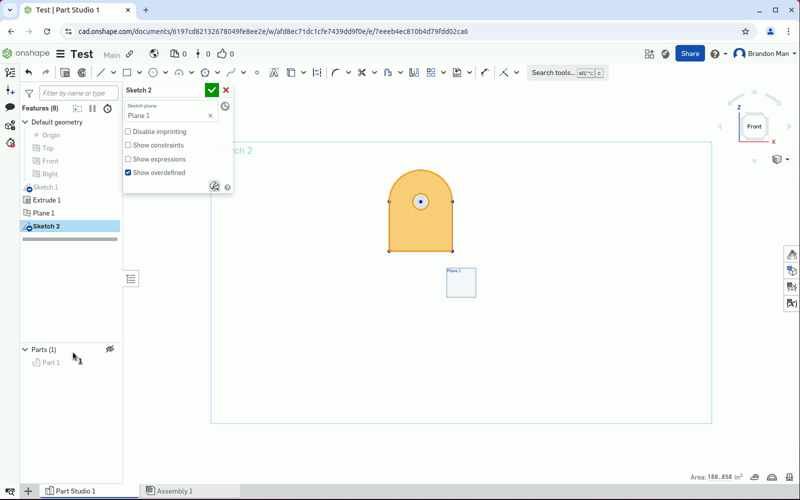
key(shift+y)
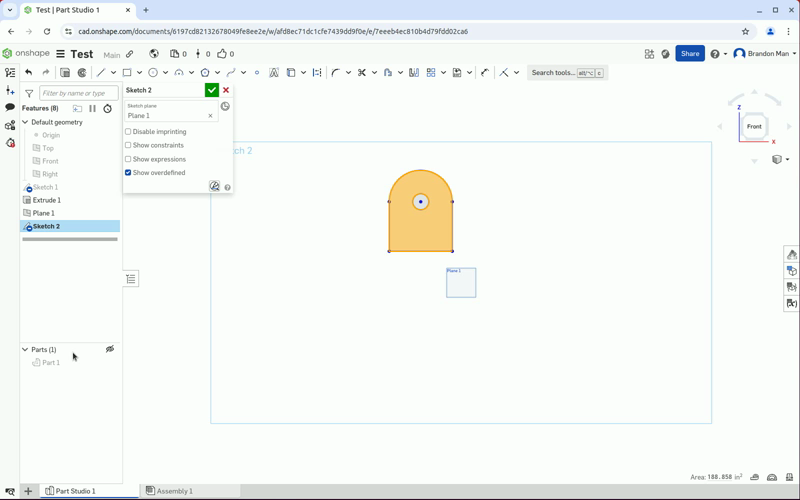
key(shift+e)
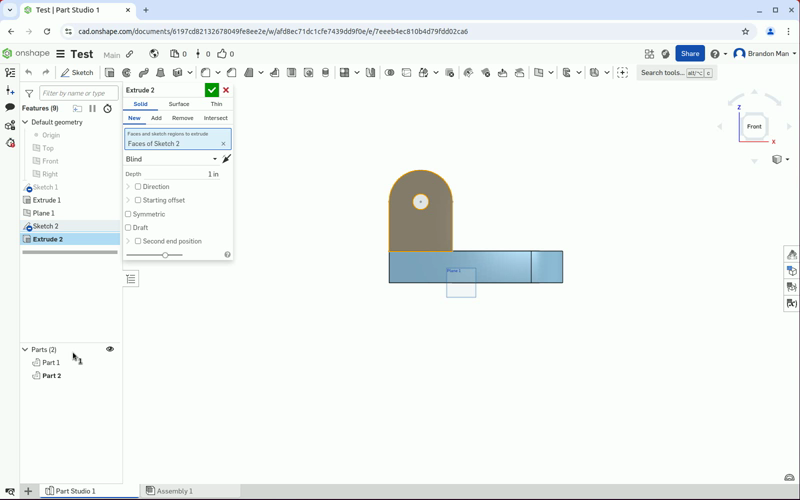
mouse_move(143, 106)
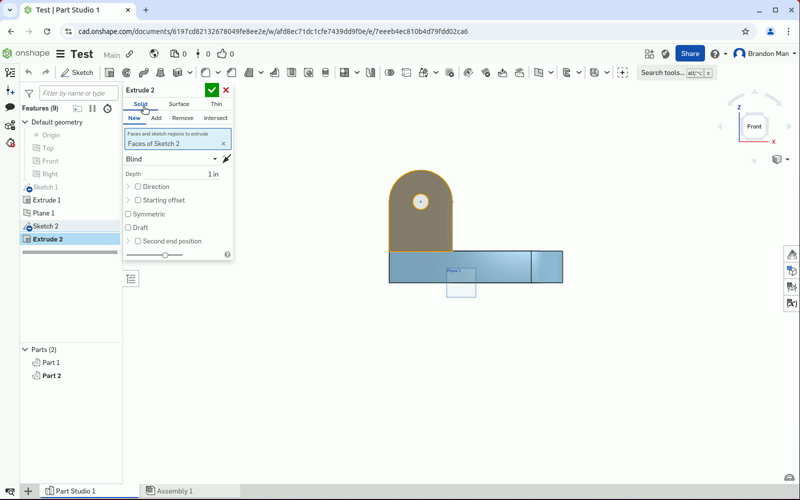
click(143, 106)
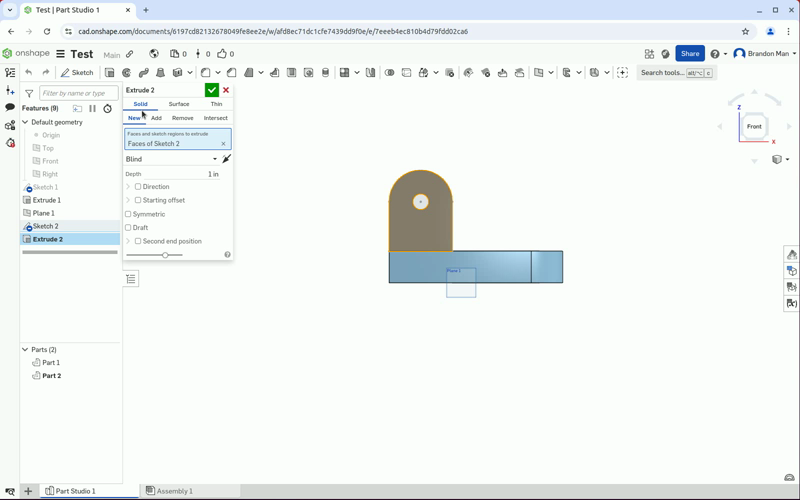
mouse_move(137, 120)
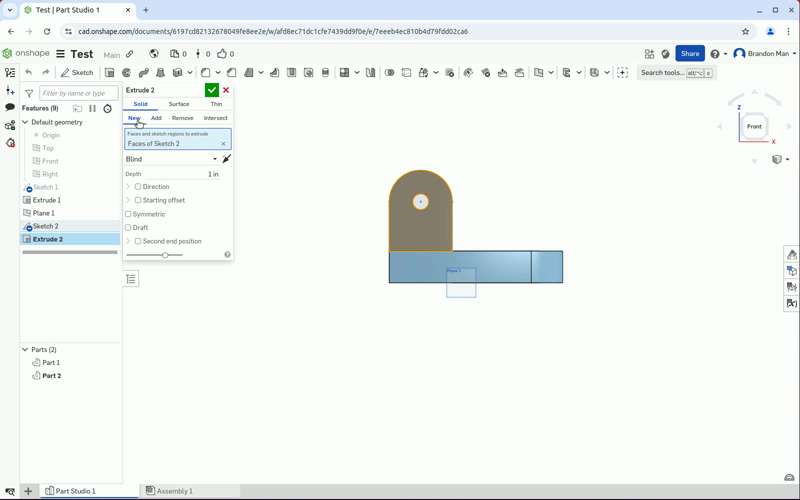
click(137, 120)
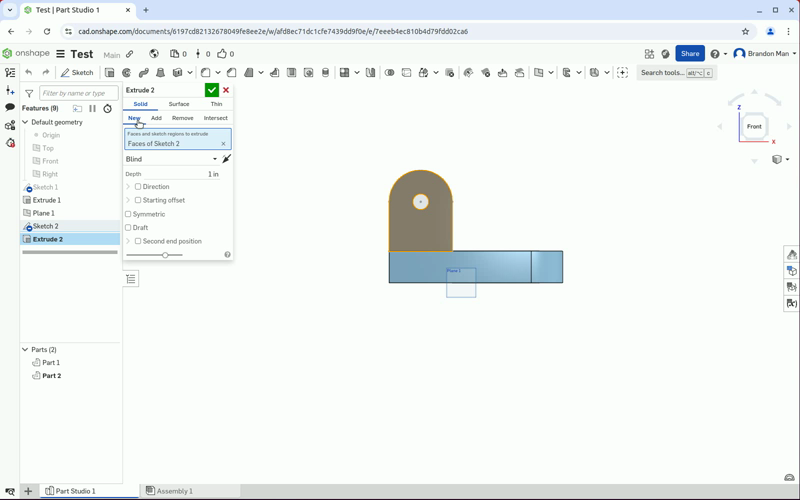
key(tab, 4)
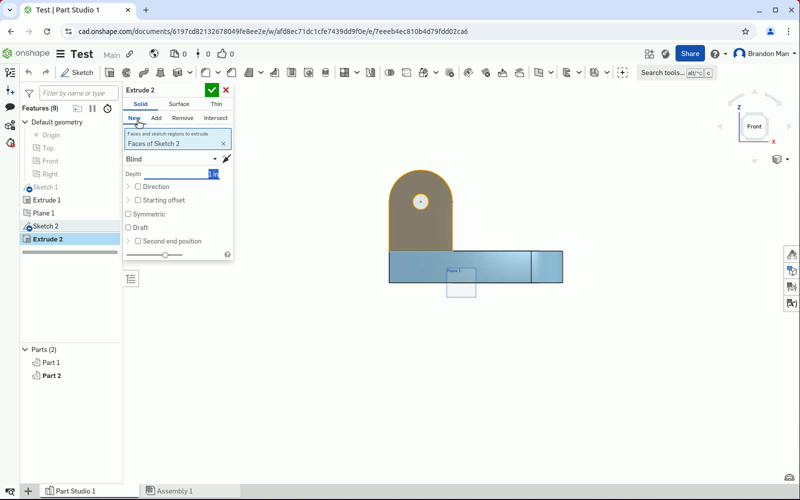
text(-12.998)
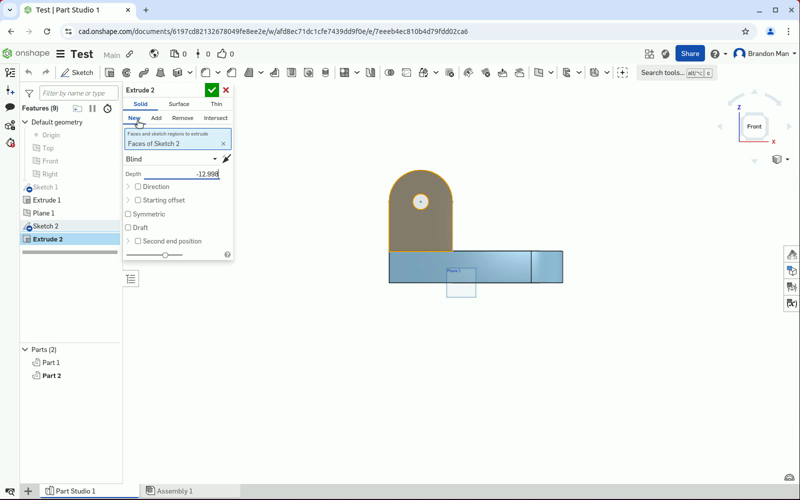
key(enter)
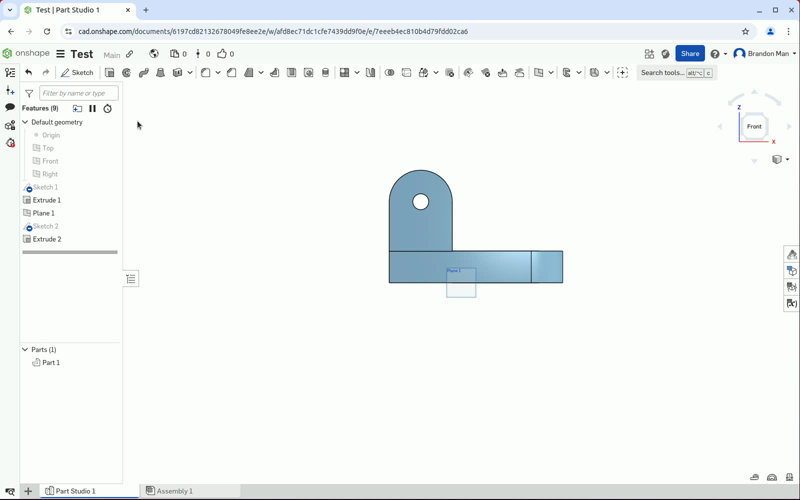
key(shift+h)
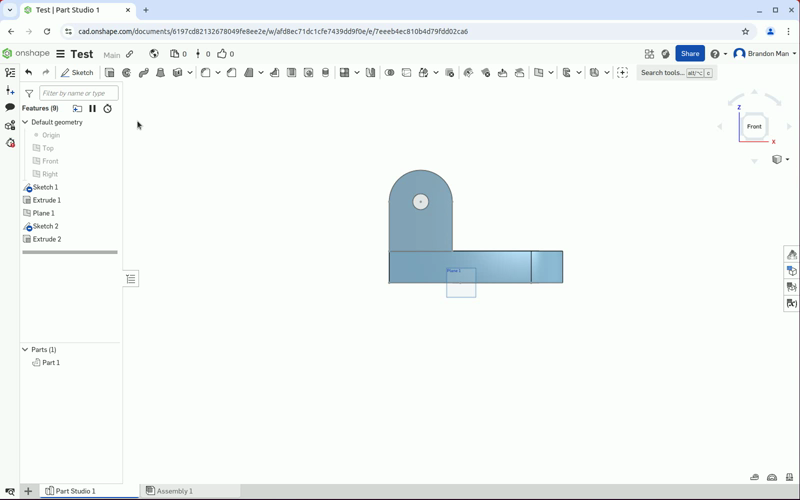
key(shift+h)
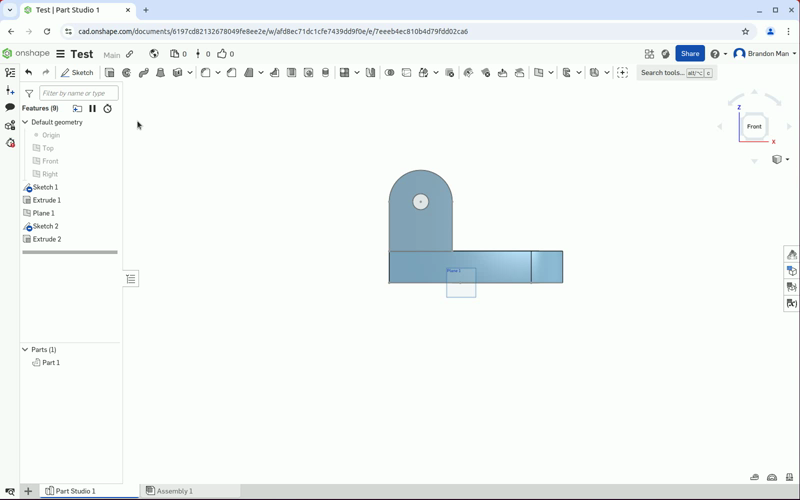
key(shift+7)
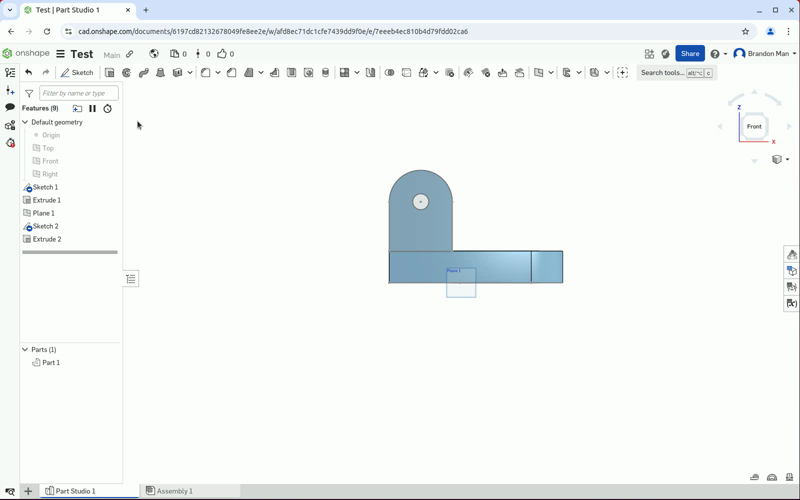
key(left, 2)
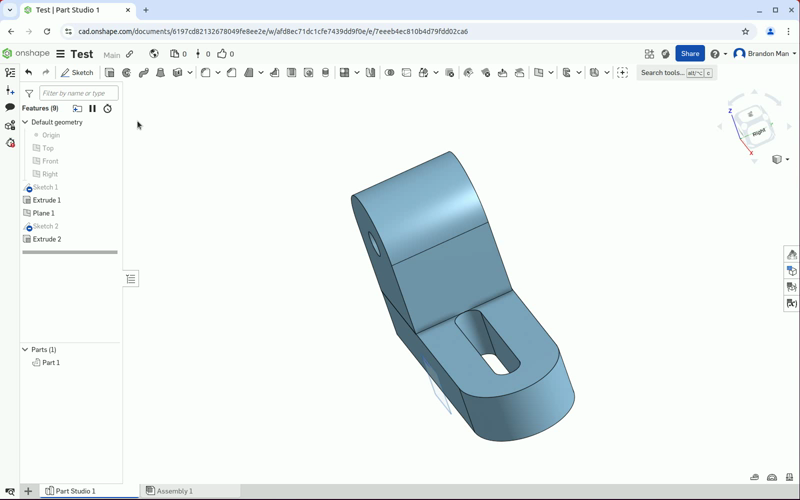
key(down, 2)
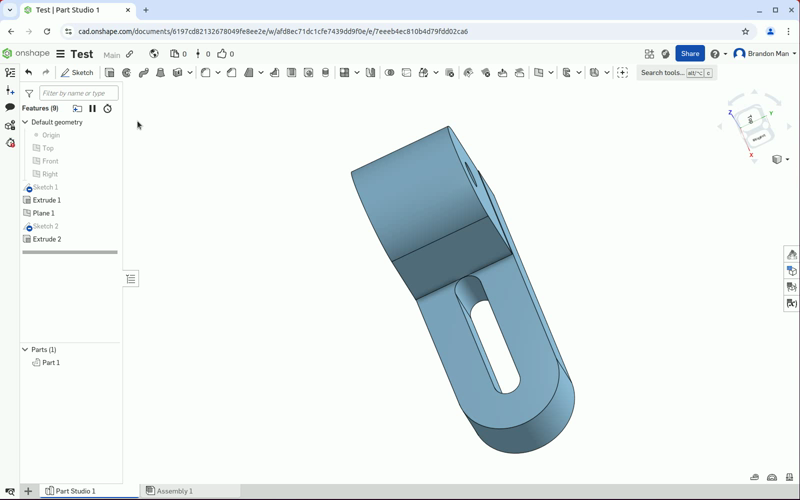
key(up, 2)
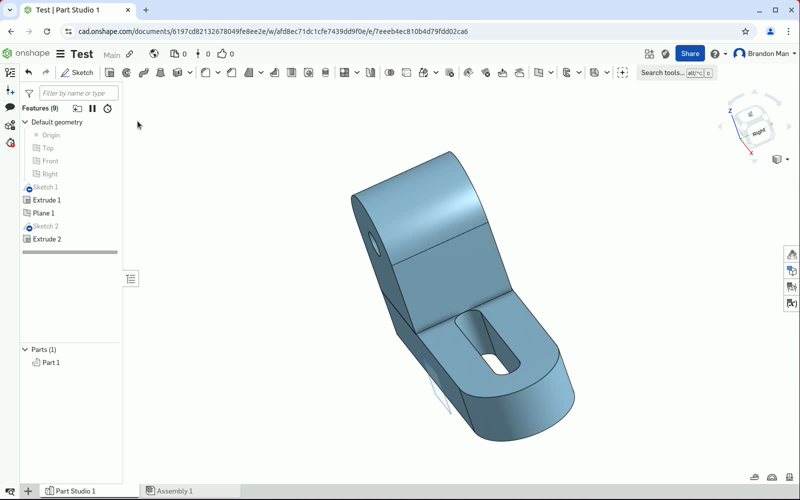
key(right, 2)
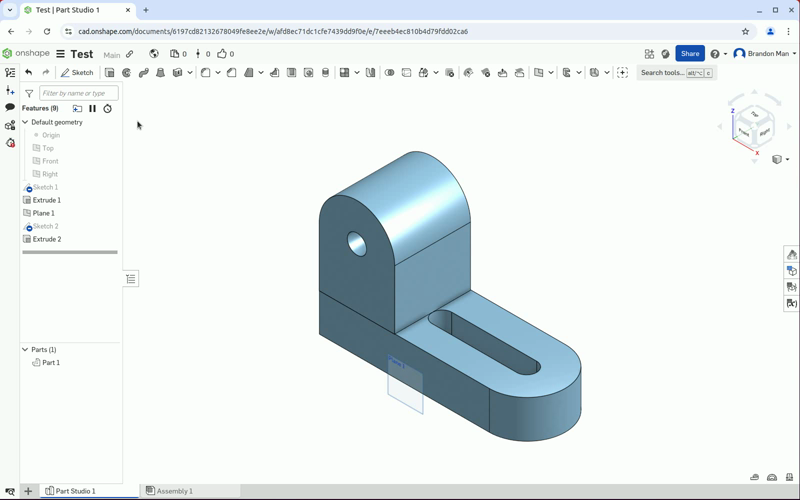
mouse_move(73, 189)
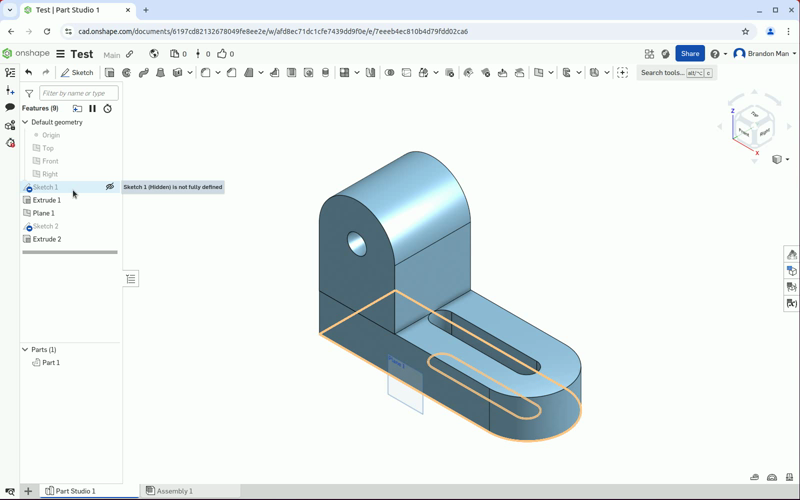
click(73, 189)